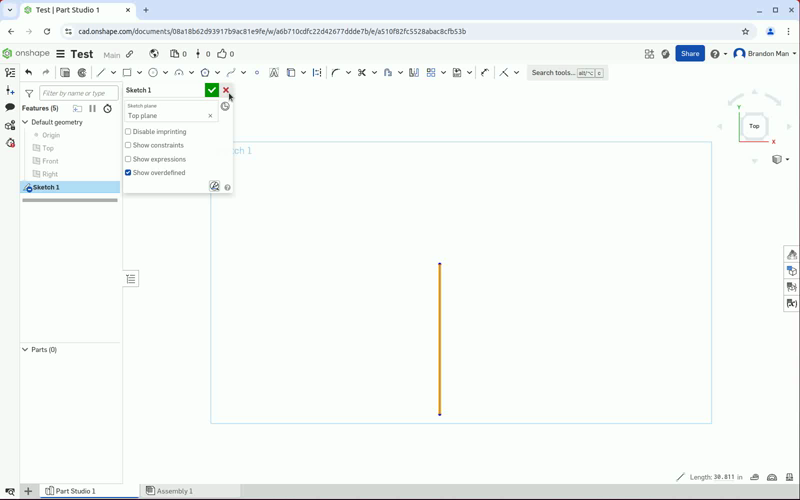
key(shift+h)
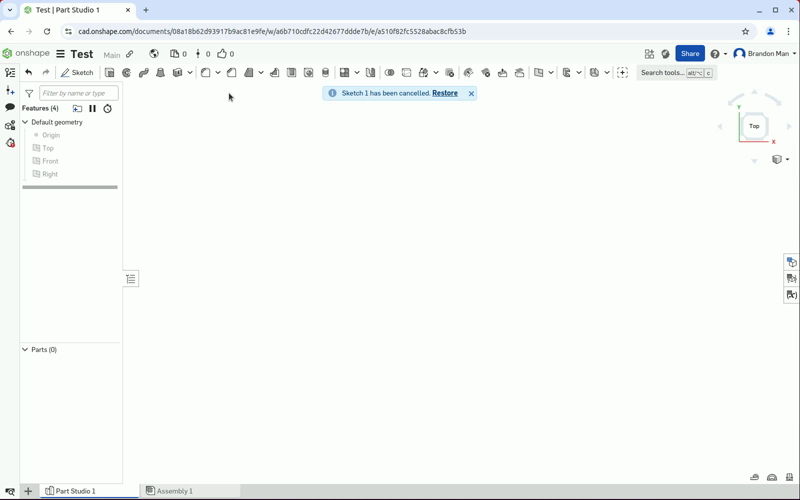
mouse_move(73, 352)
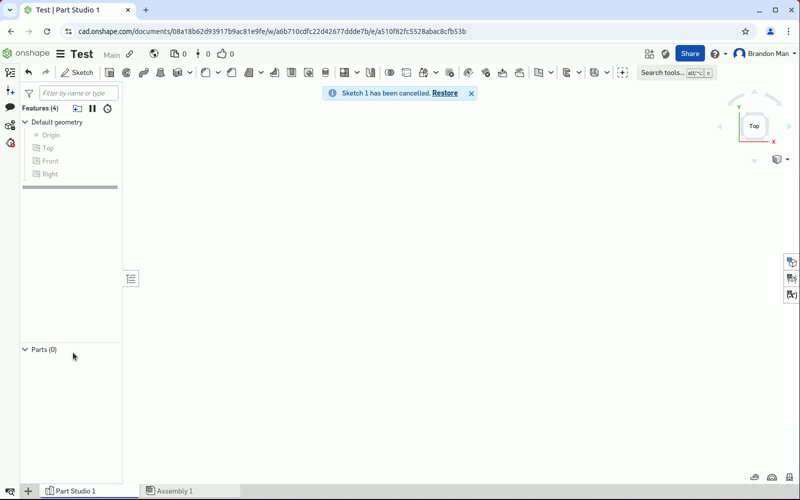
key(y)
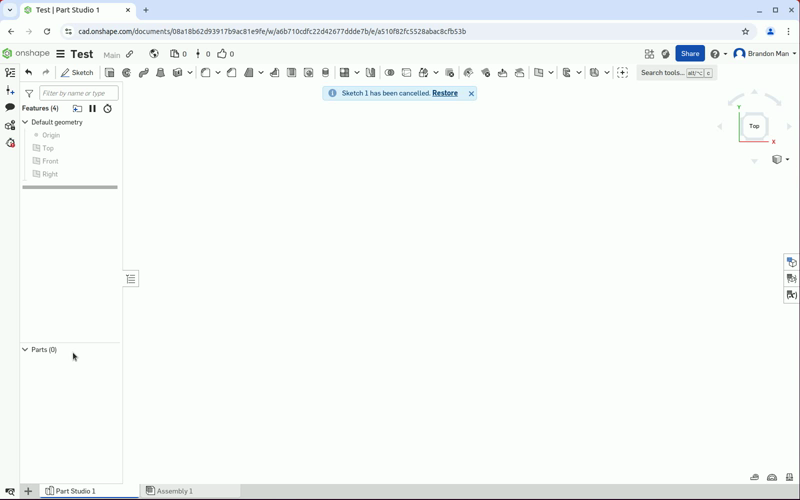
key(shift+p)
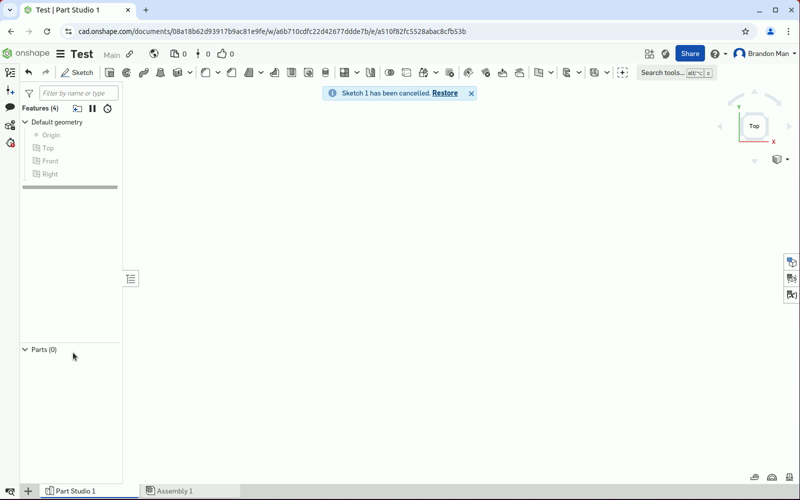
key(space)
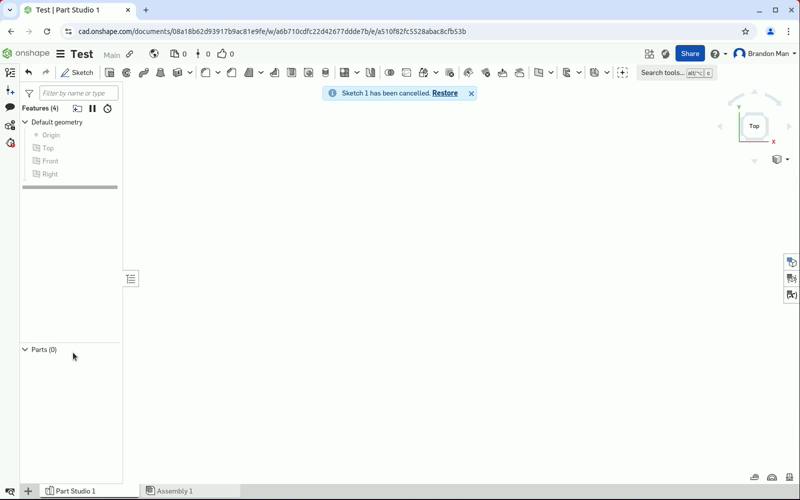
key_down(shift)
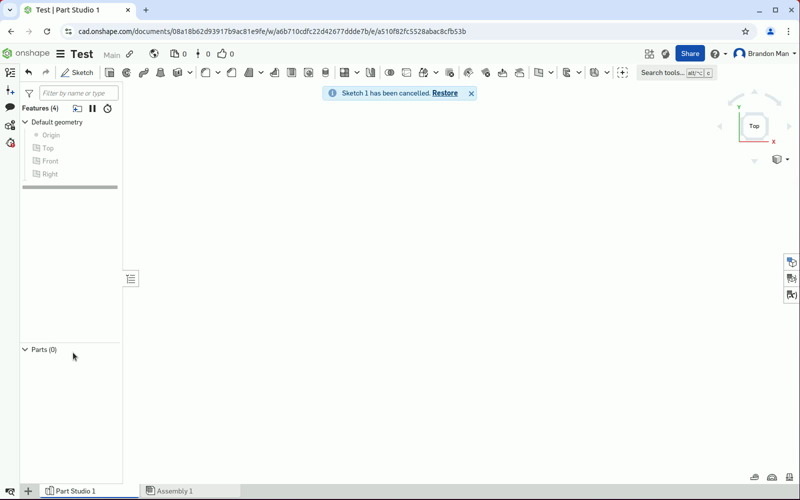
key(up)
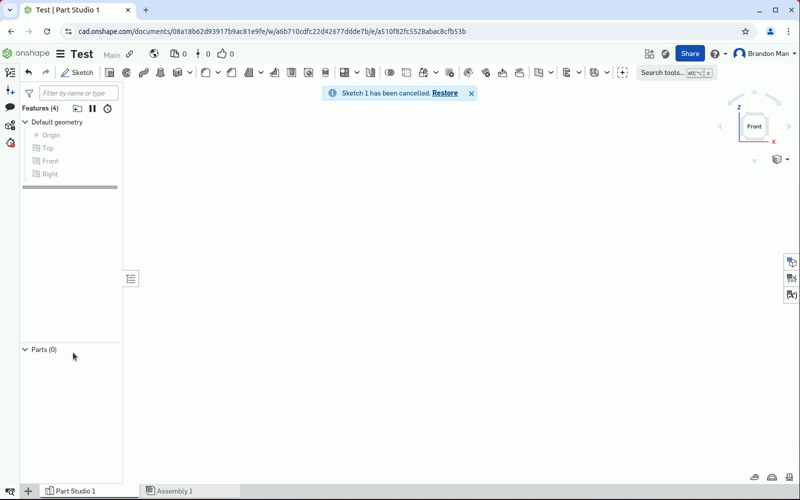
key_up(shift)
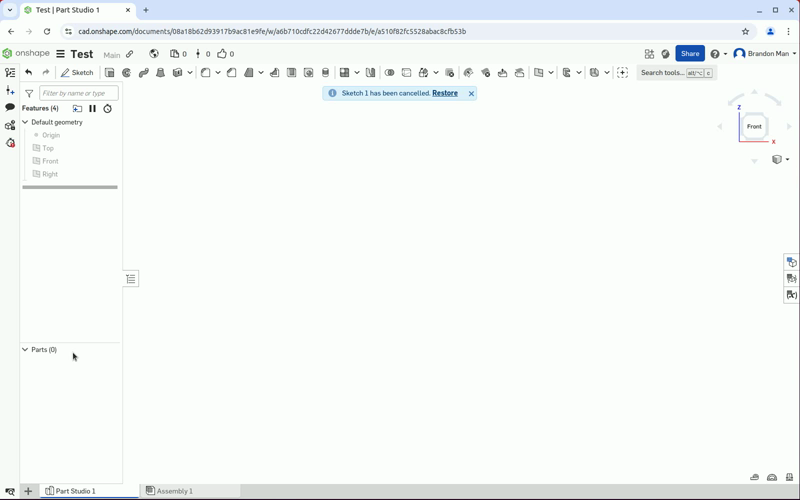
key(space)
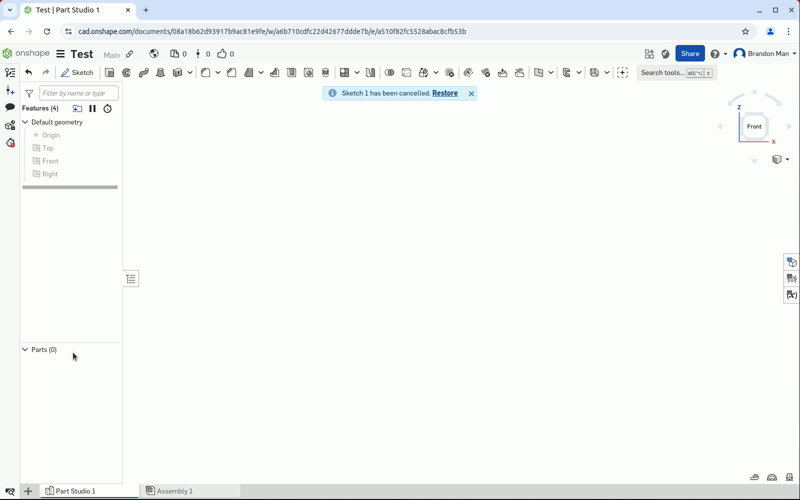
key_down(shift)
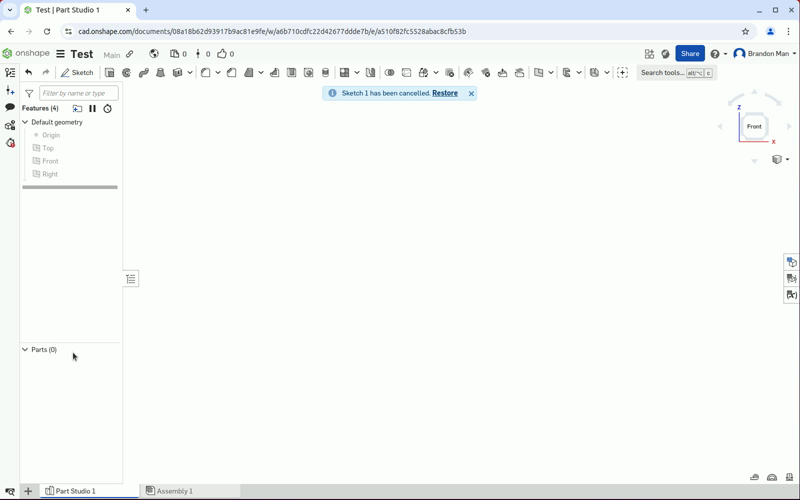
key(left)
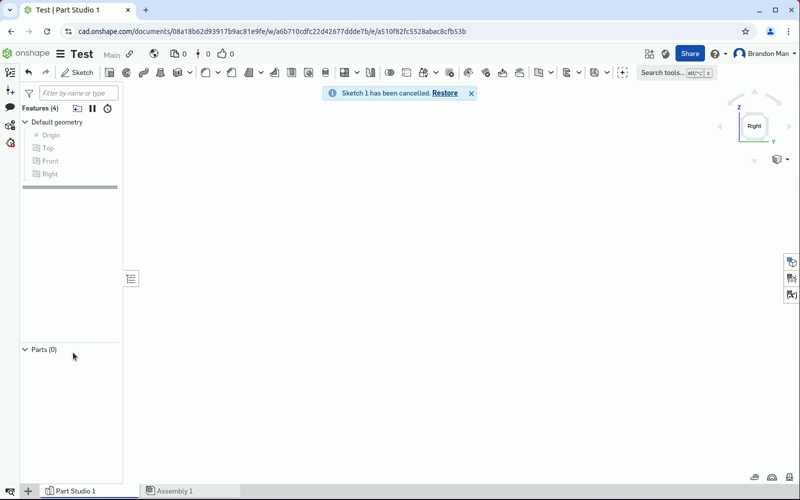
key_up(shift)
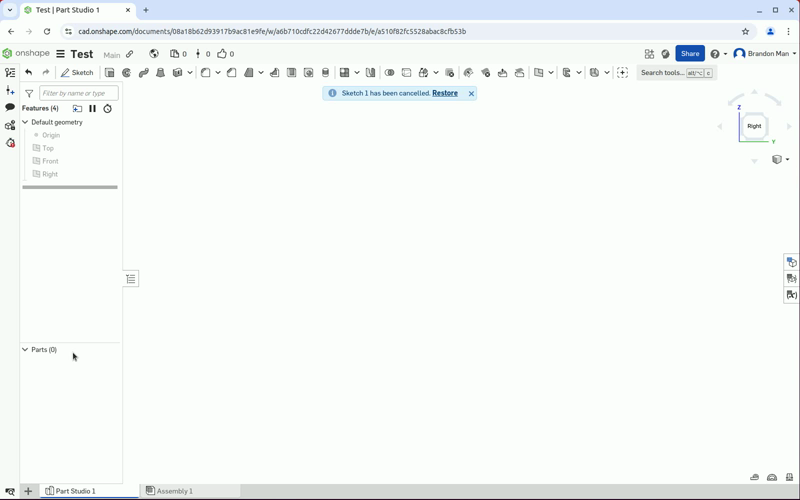
mouse_move(73, 352)
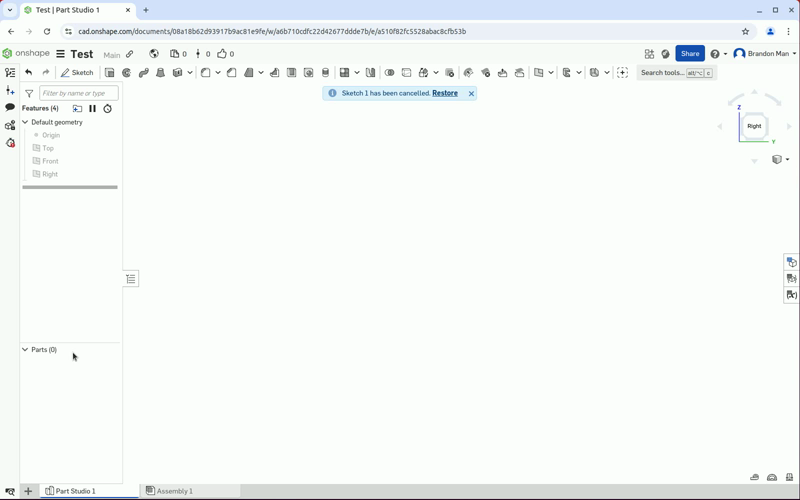
key(shift+y)
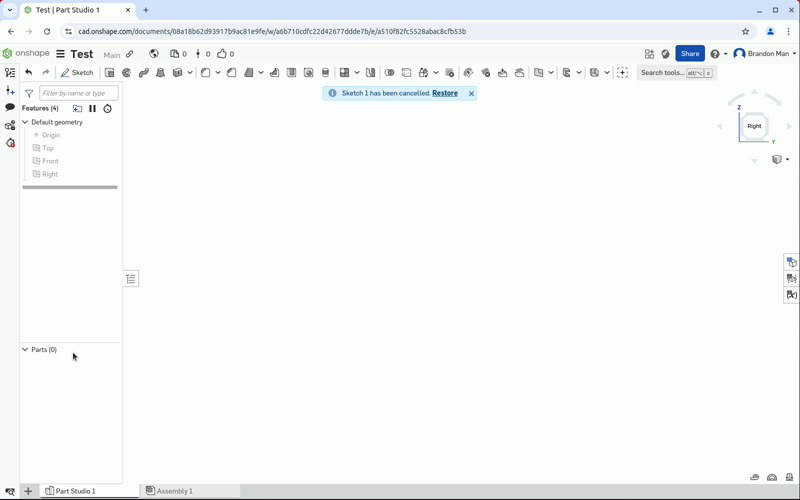
key(shift+s)
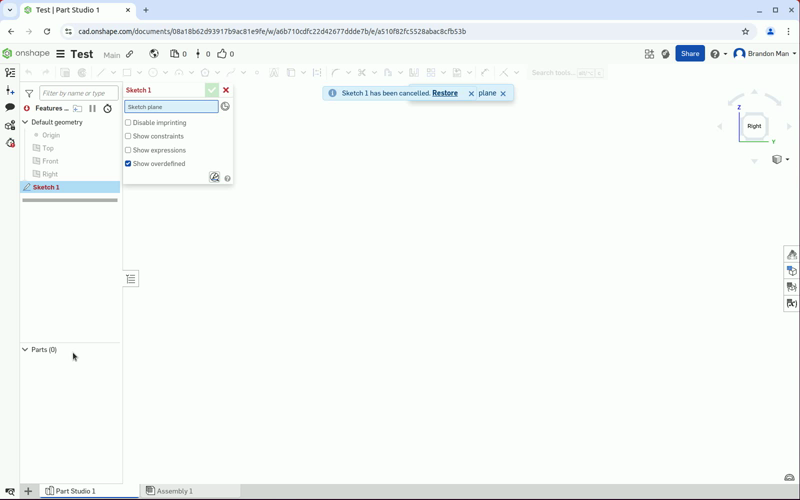
mouse_move(73, 176)
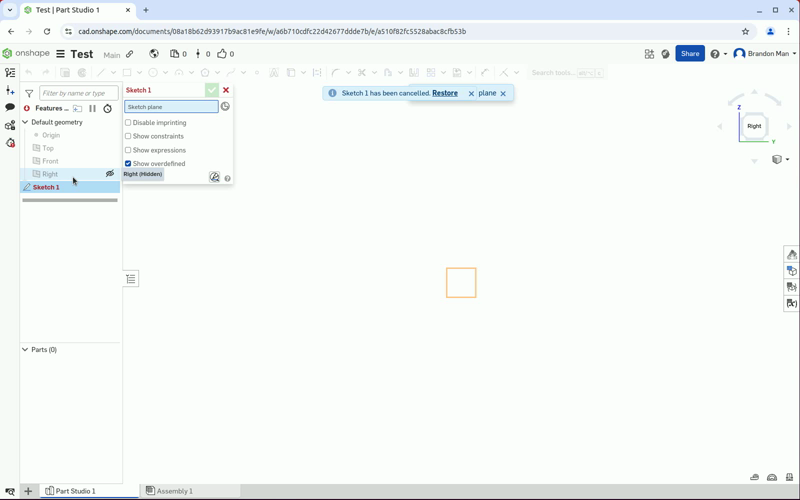
click(73, 176)
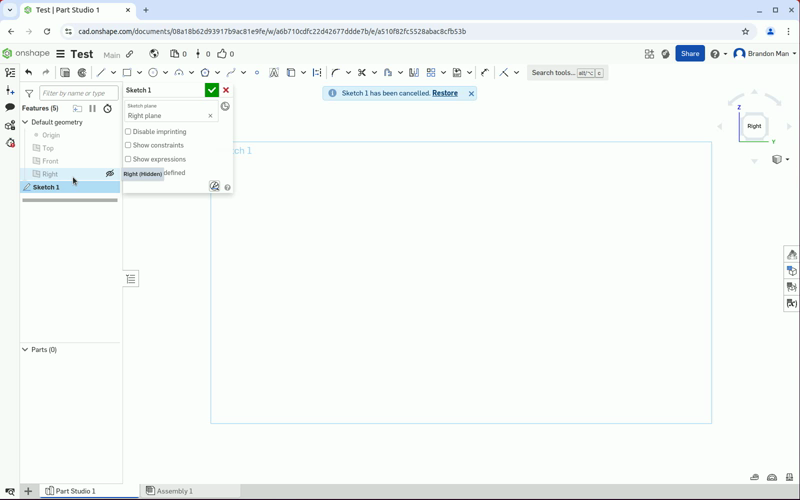
mouse_move(73, 352)
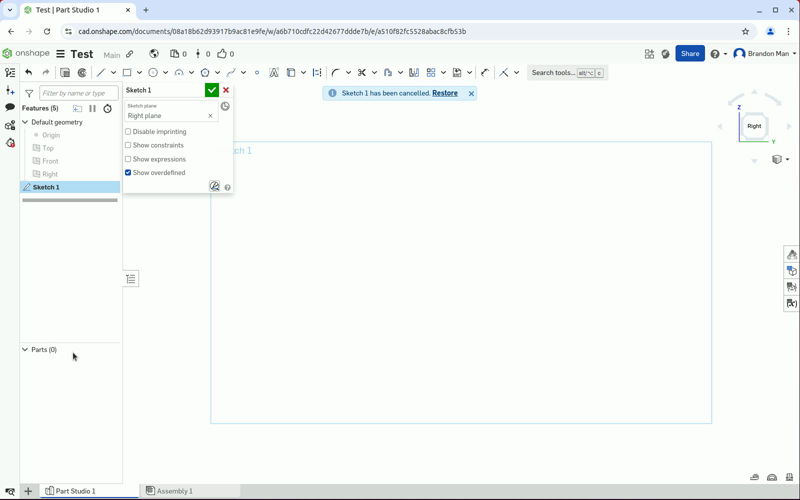
key(y)
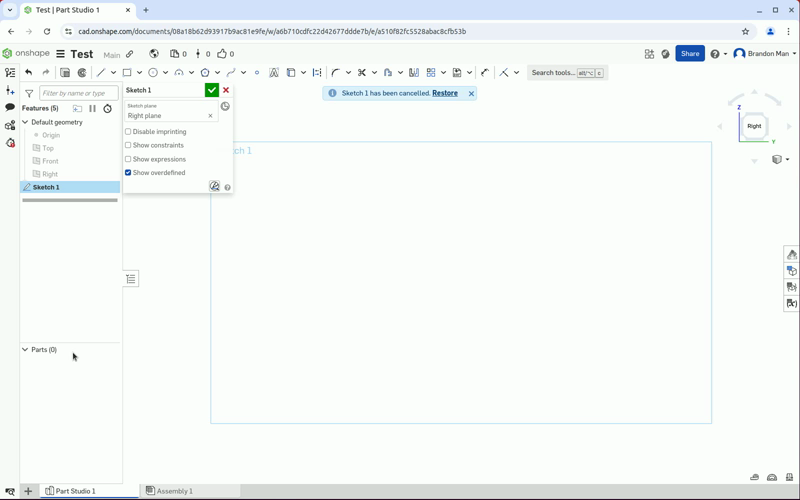
key(l)
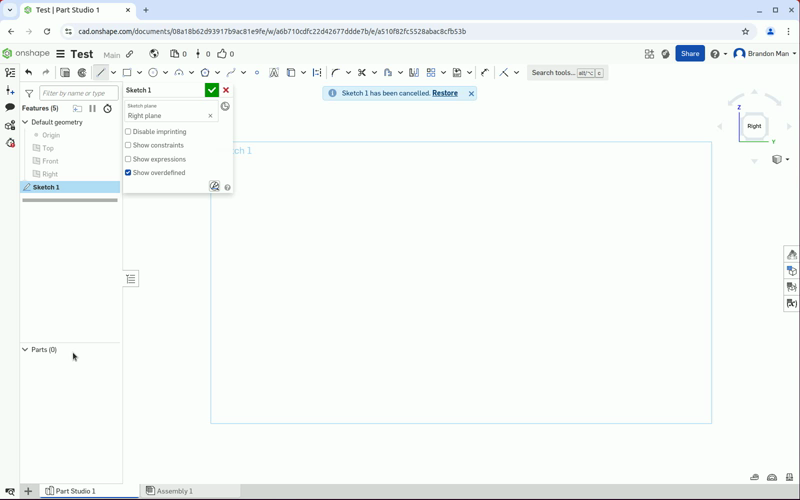
key_down(shift)
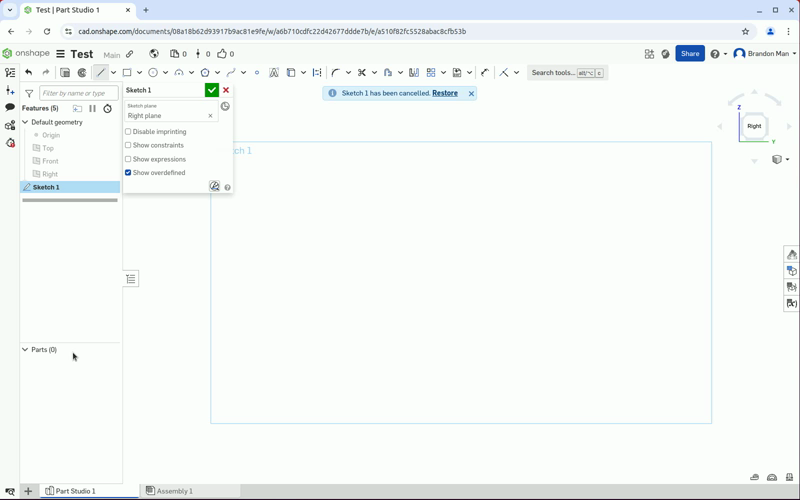
mouse_move(376, 395)
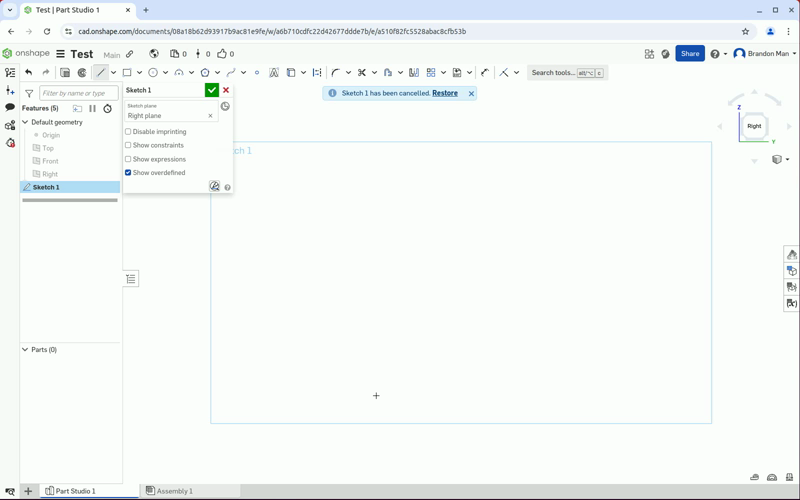
click(376, 395)
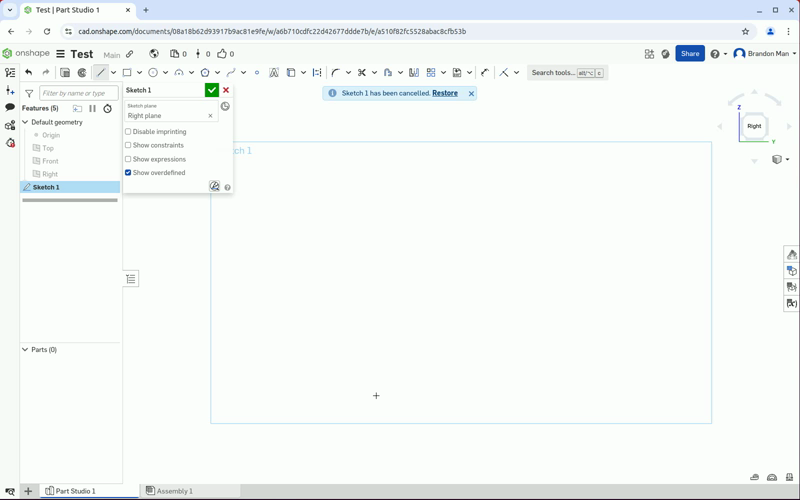
key_up(shift)
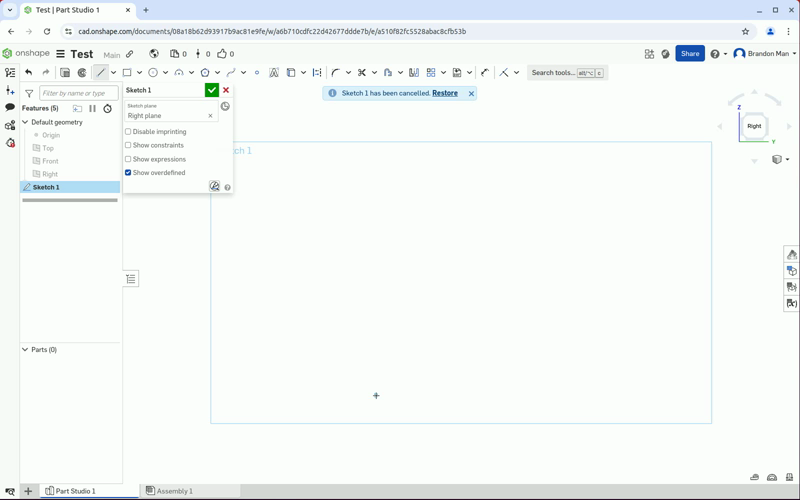
key_down(shift)
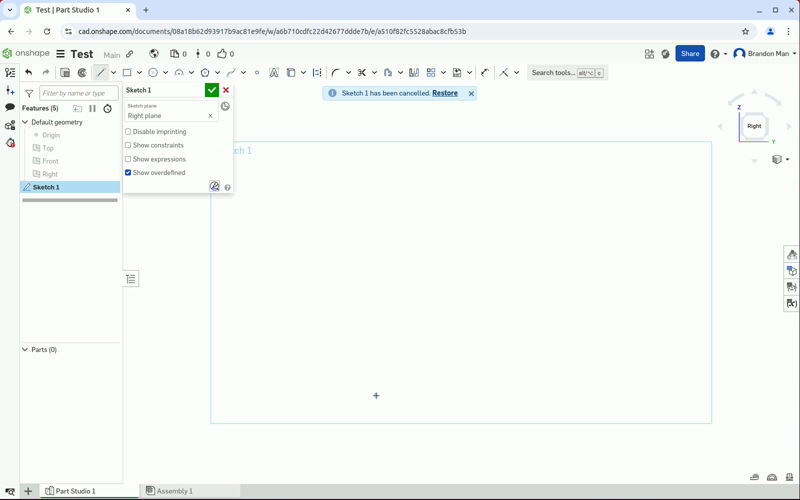
mouse_move(543, 395)
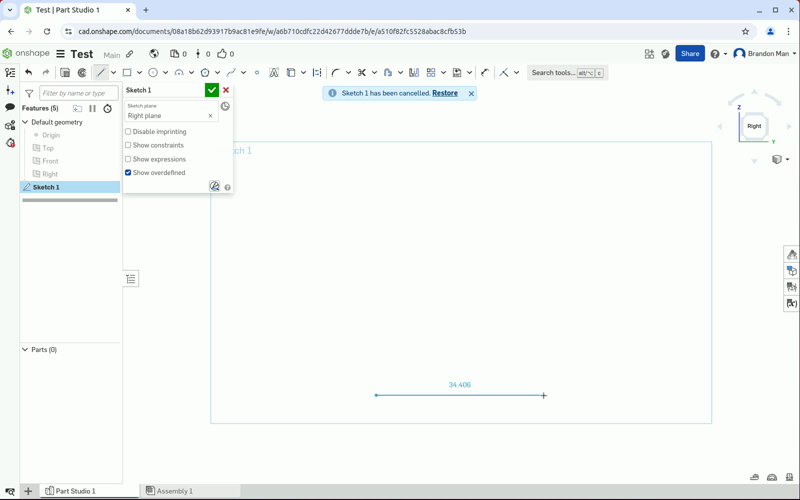
click(543, 395)
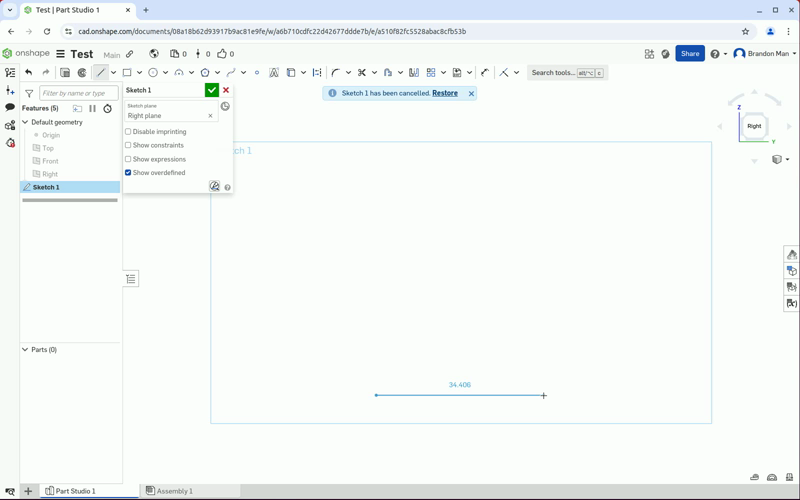
key_up(shift)
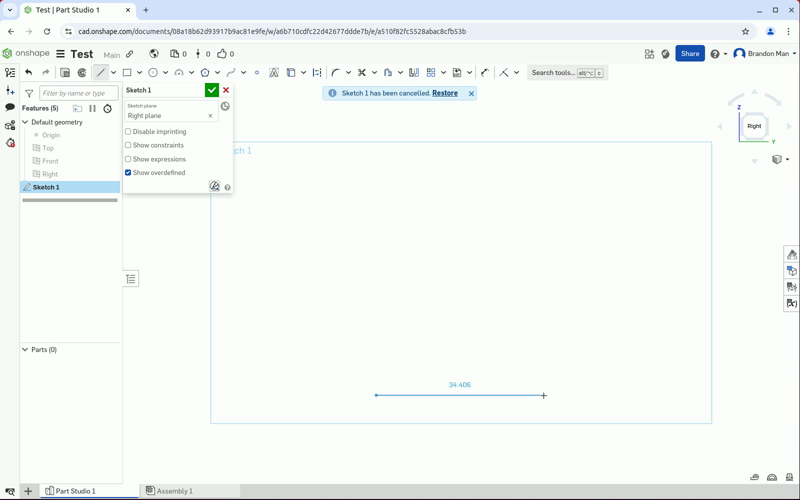
key_down(shift)
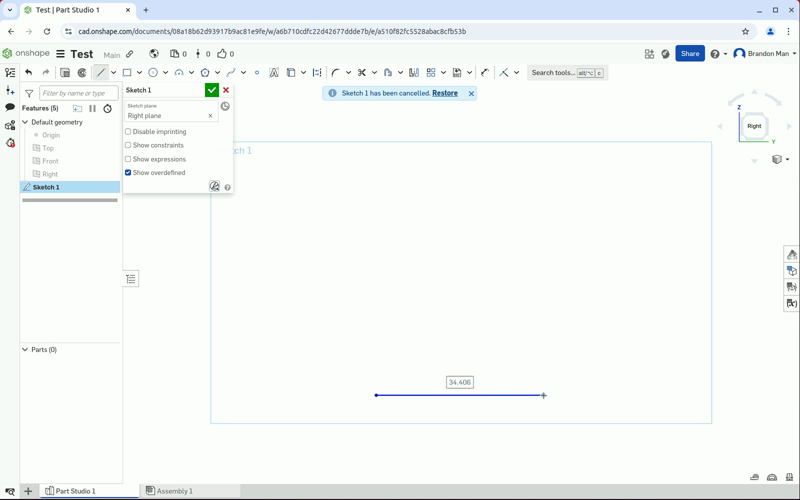
mouse_move(543, 192)
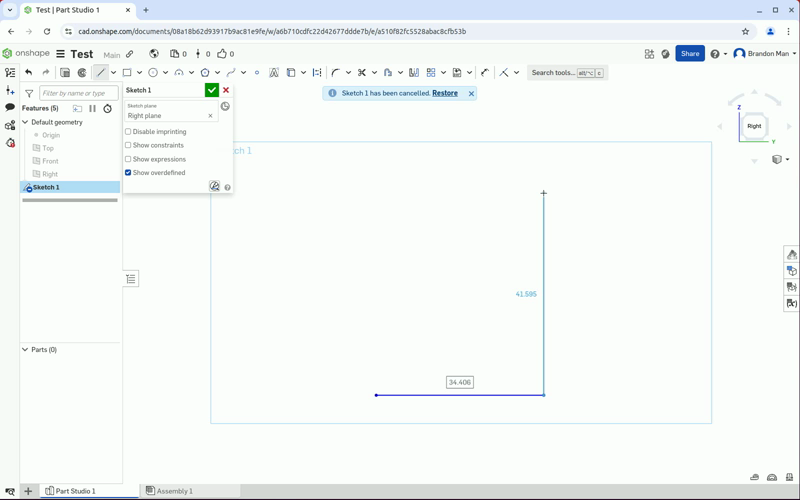
click(543, 192)
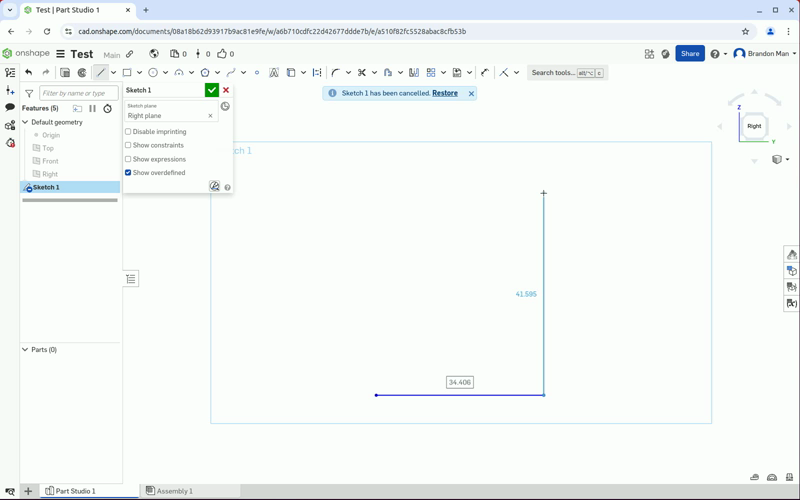
key_up(shift)
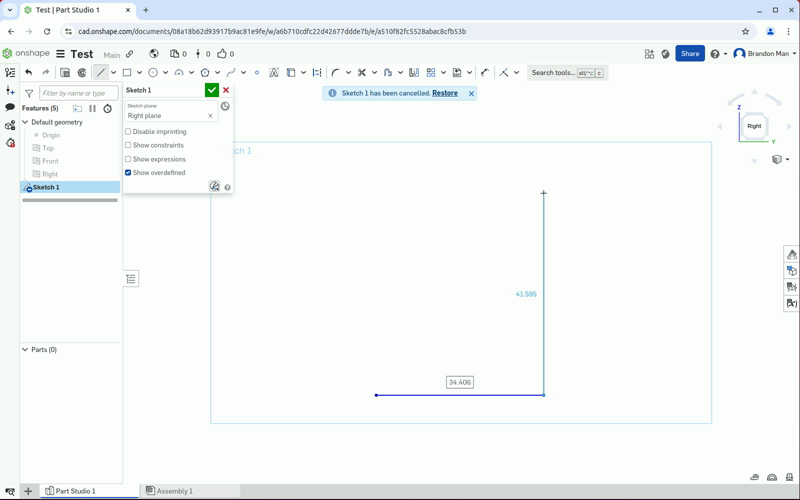
key(esc)
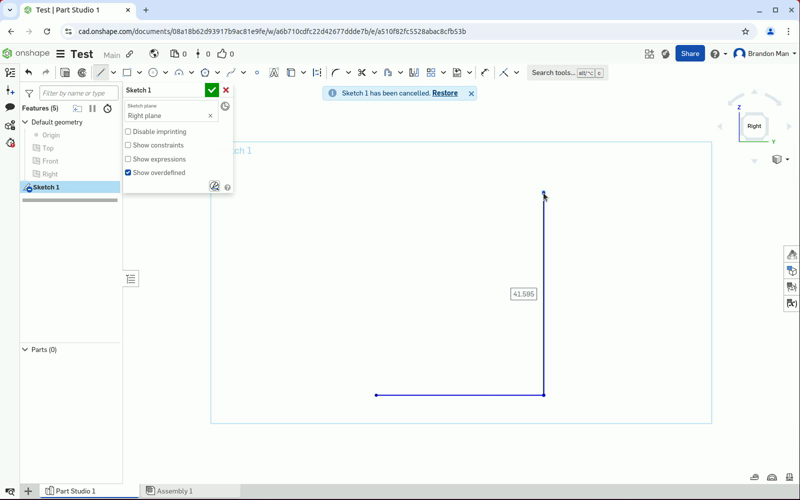
key(a)
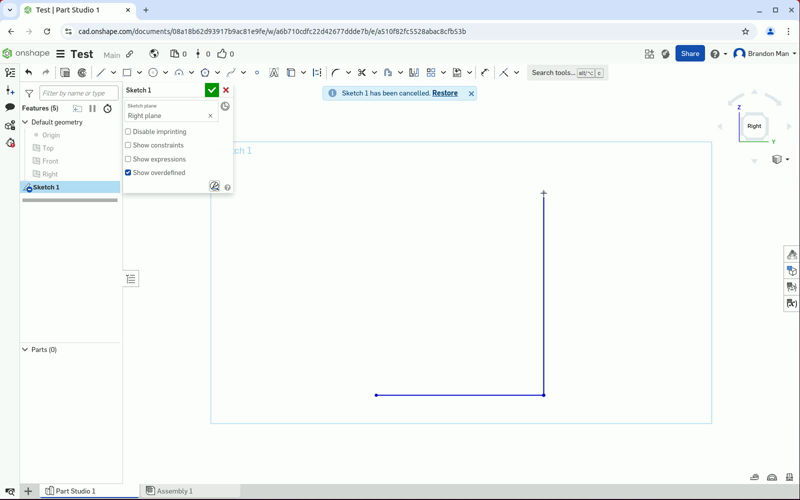
mouse_move(543, 192)
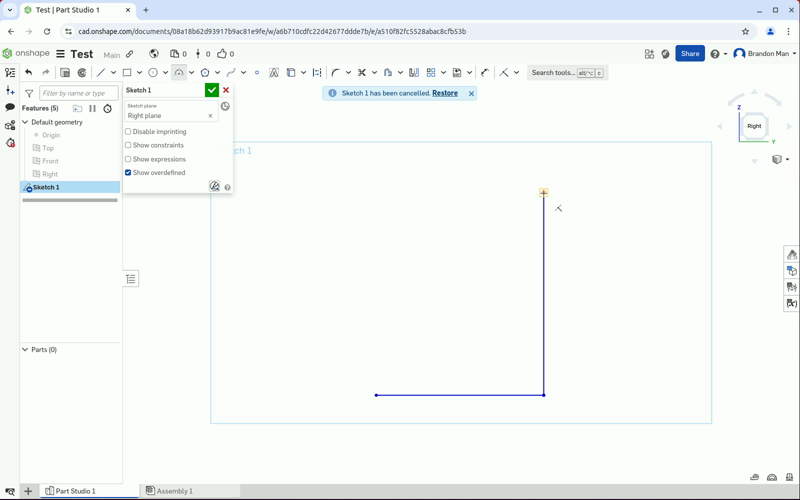
click(543, 192)
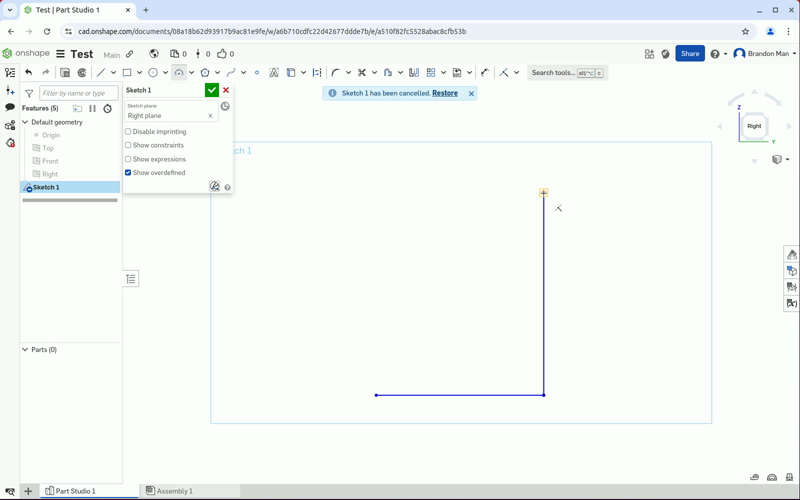
key_down(shift)
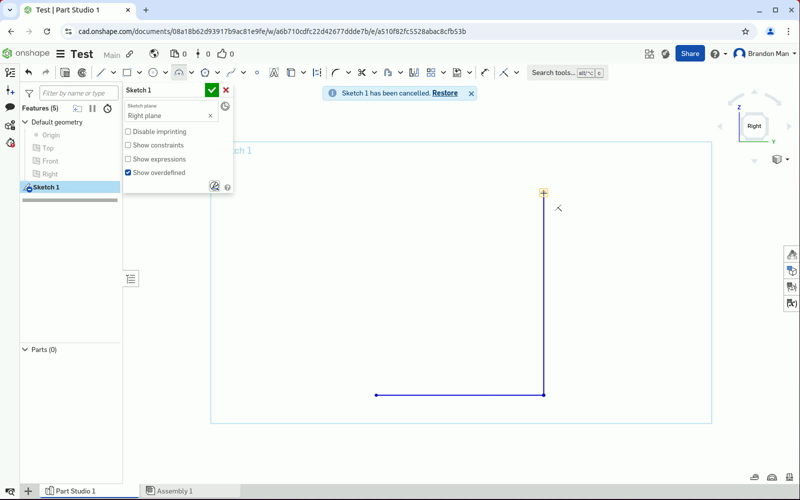
mouse_move(522, 171)
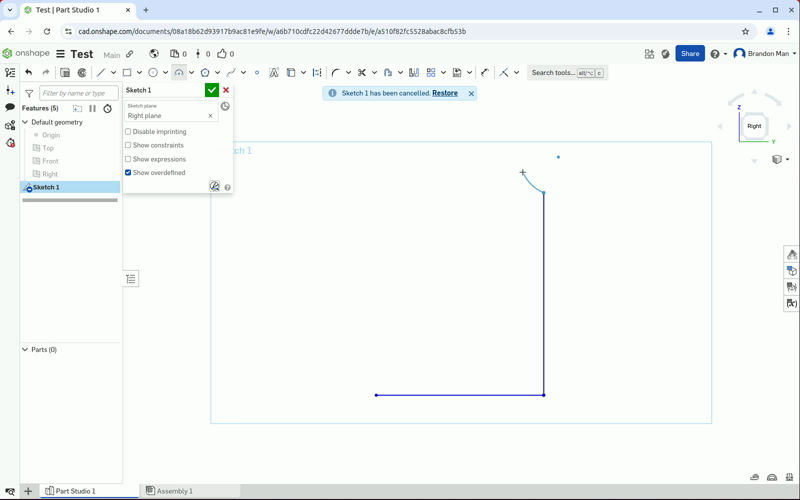
click(522, 171)
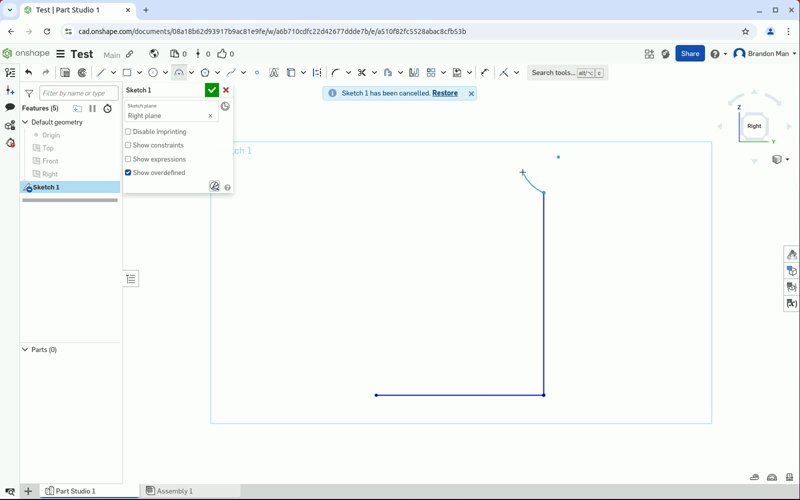
mouse_move(537, 177)
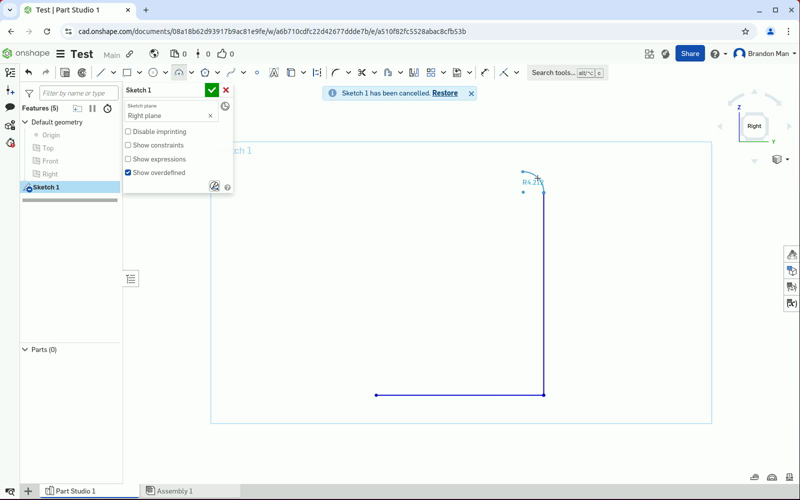
click(537, 177)
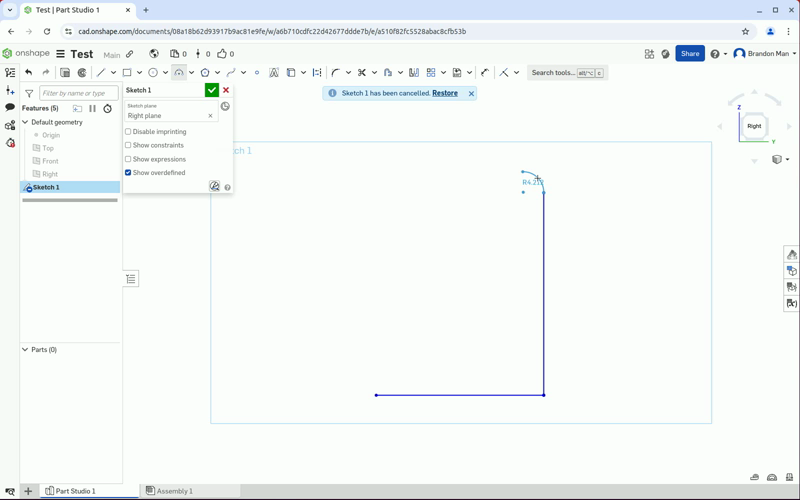
key_up(shift)
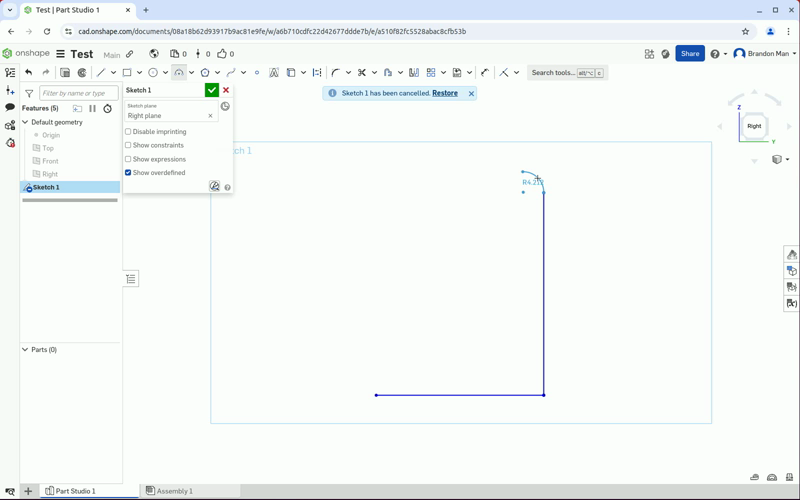
key(esc)
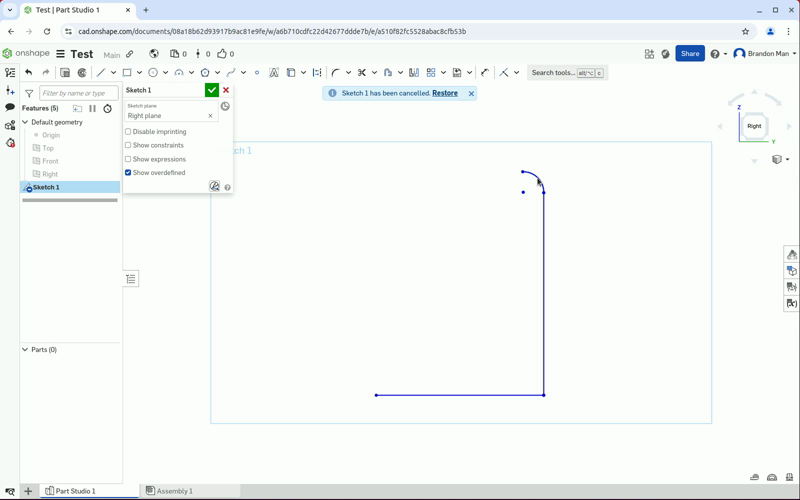
key(l)
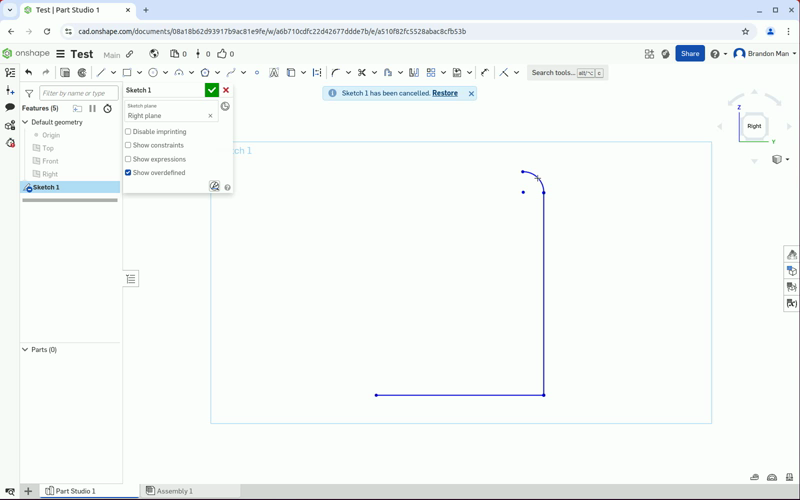
mouse_move(522, 171)
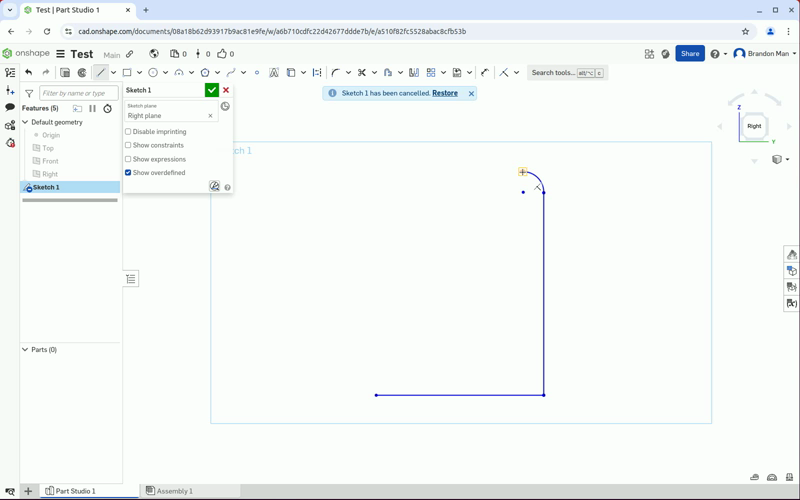
click(522, 171)
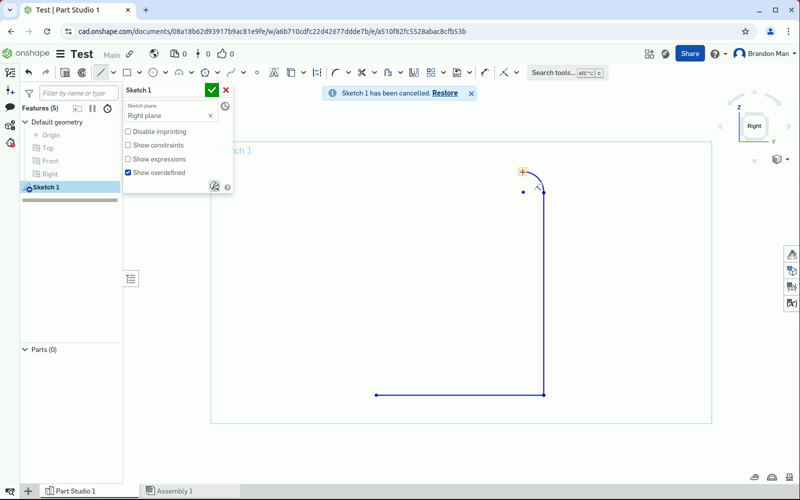
key_down(shift)
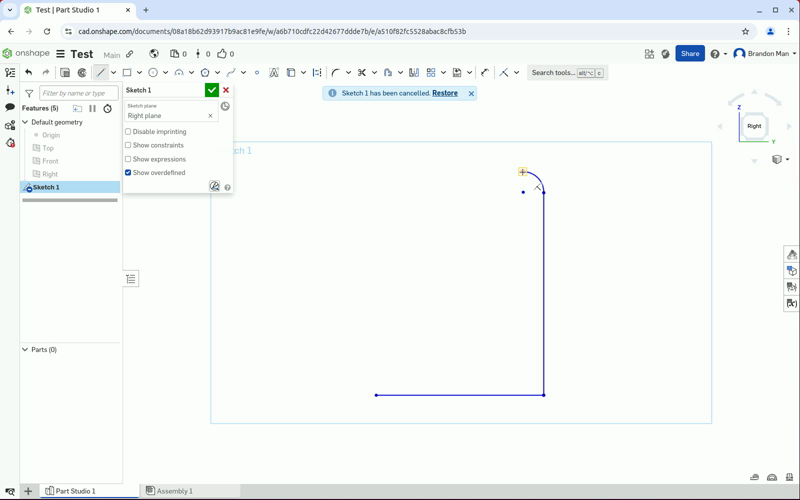
mouse_move(400, 171)
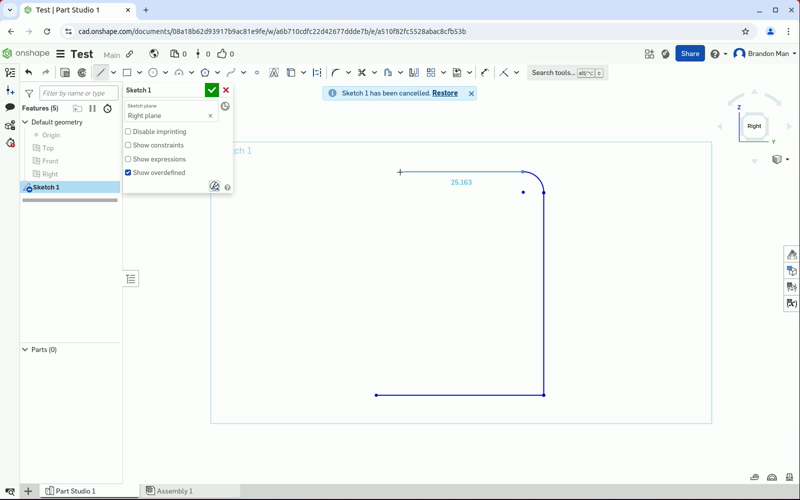
click(400, 171)
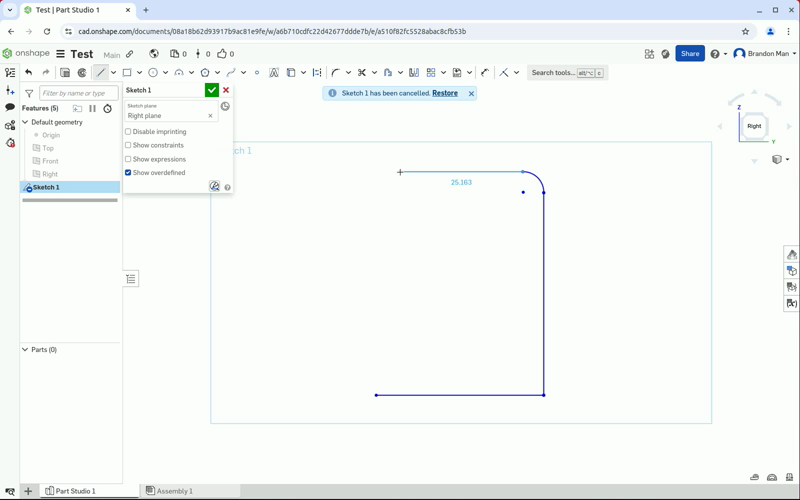
key_up(shift)
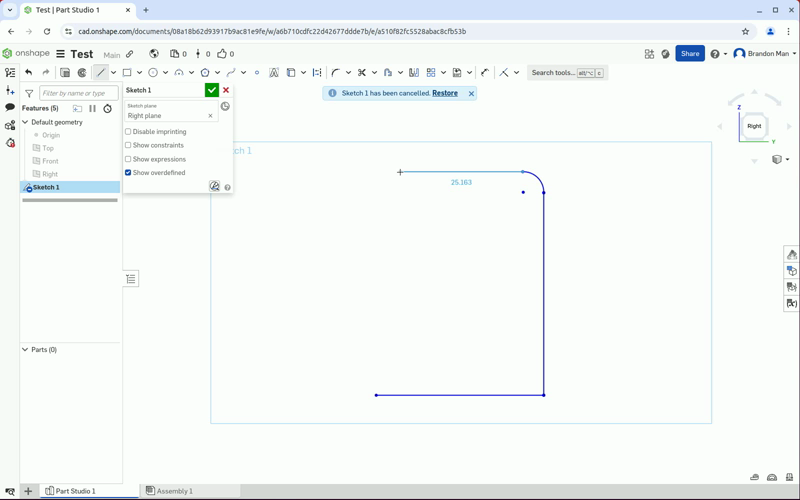
key(esc)
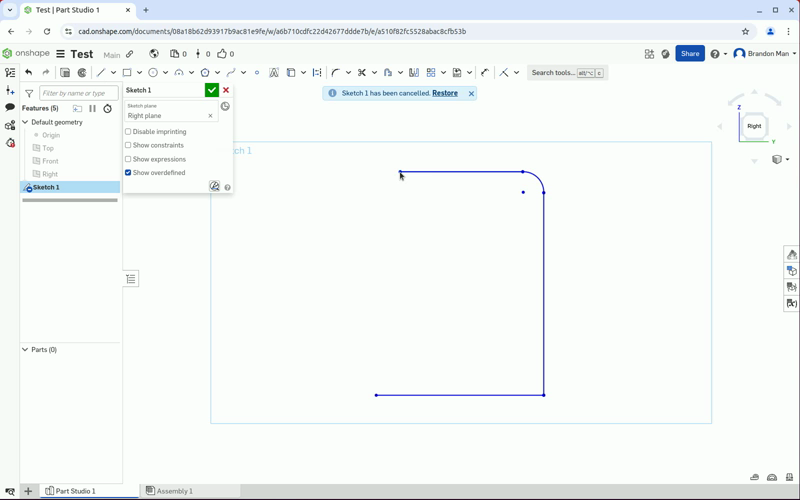
key(a)
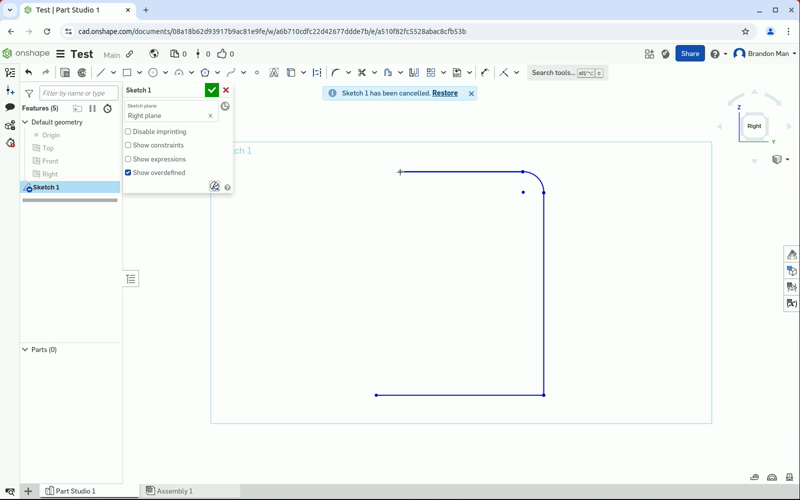
mouse_move(400, 171)
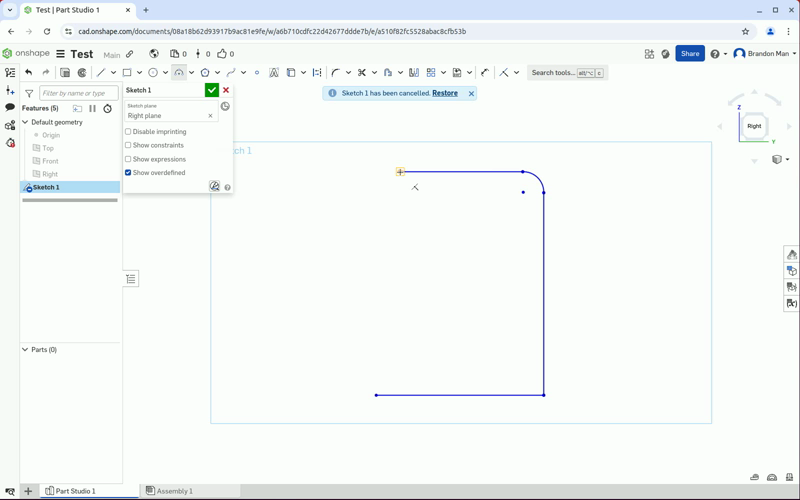
click(400, 171)
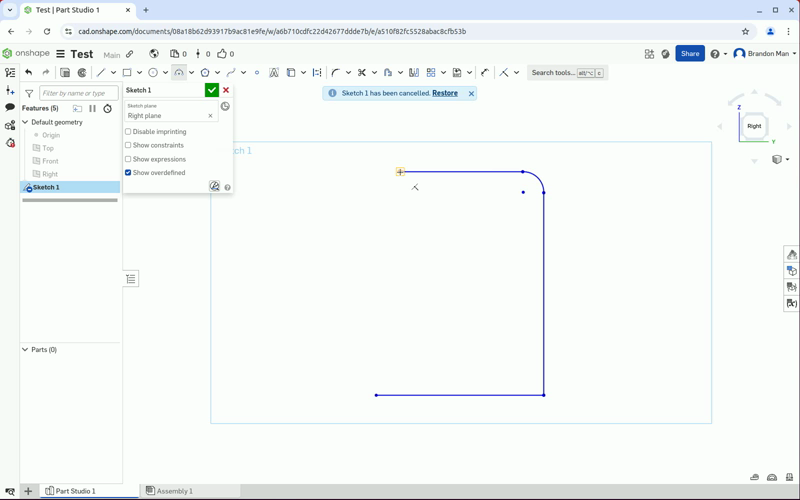
key_down(shift)
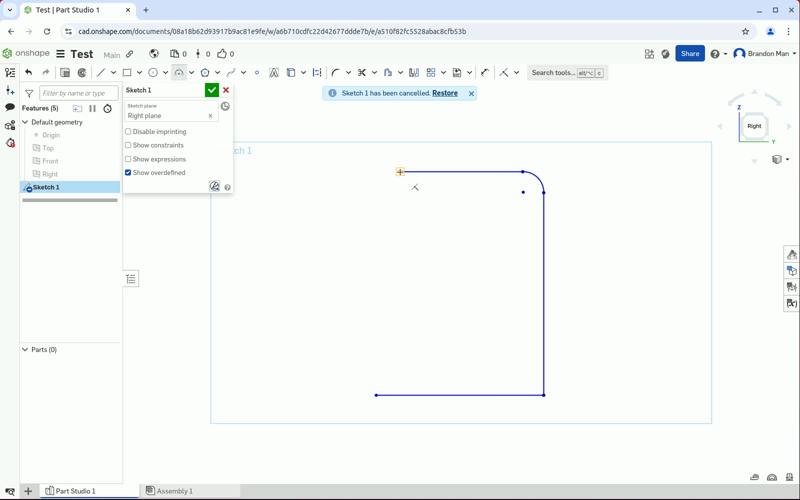
mouse_move(376, 192)
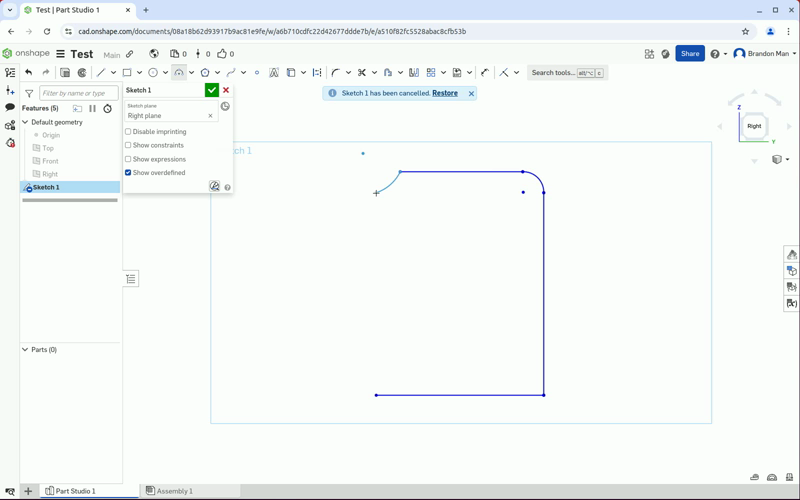
click(376, 192)
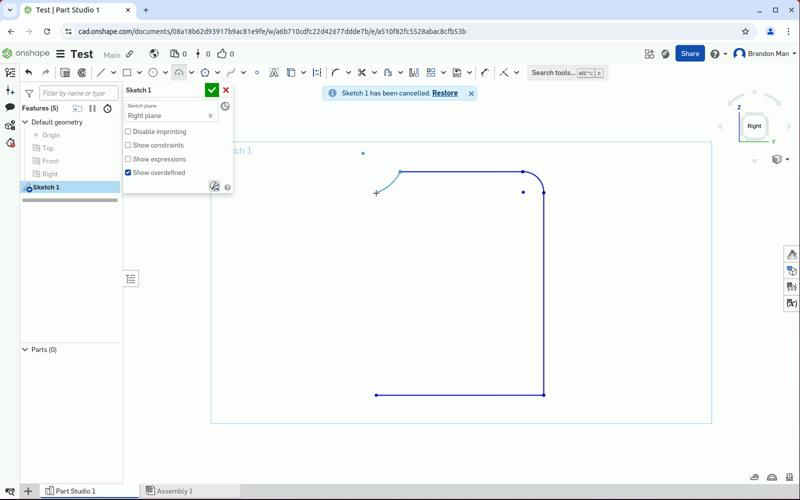
mouse_move(383, 177)
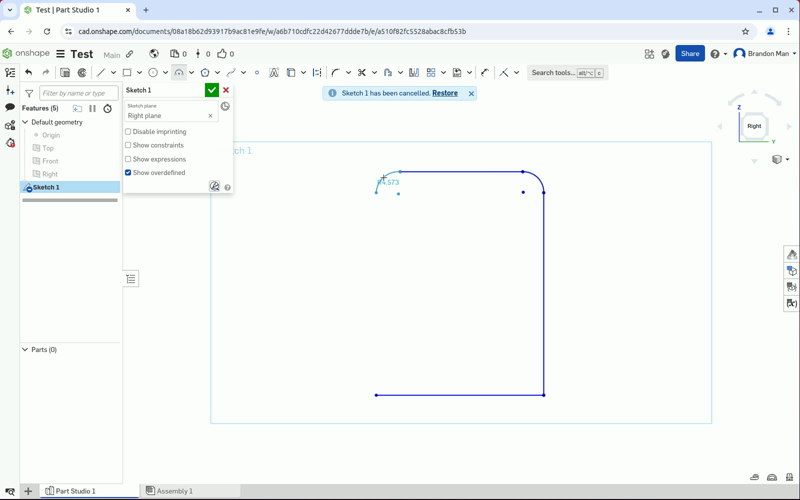
click(383, 177)
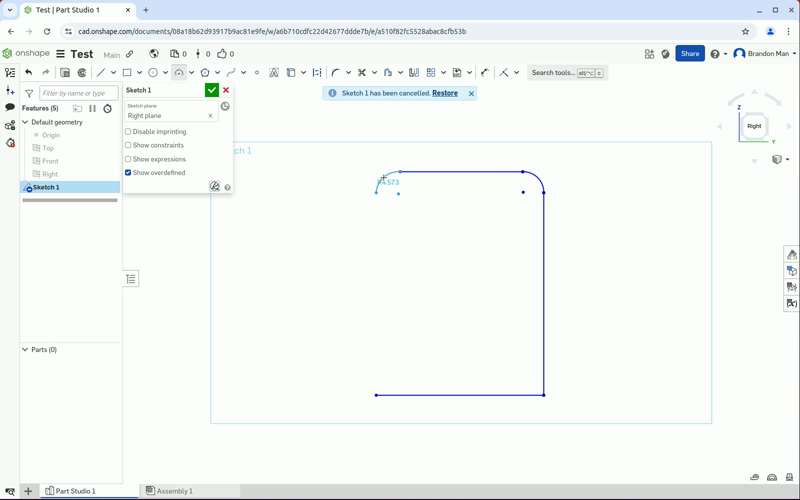
key_up(shift)
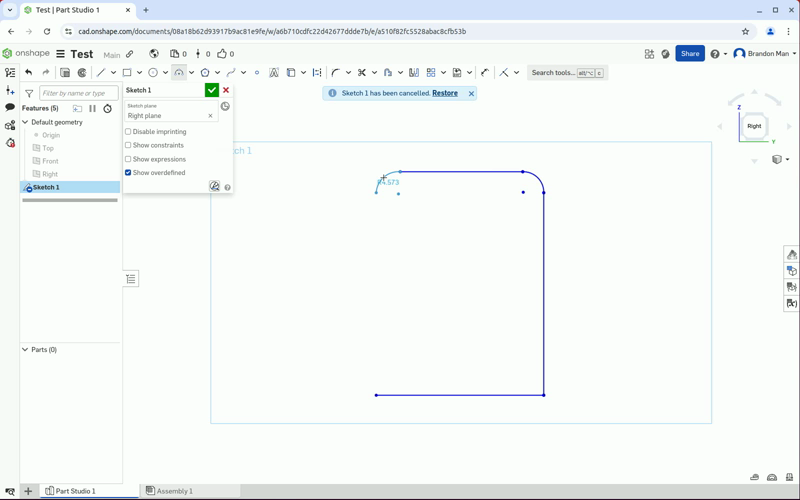
key(esc)
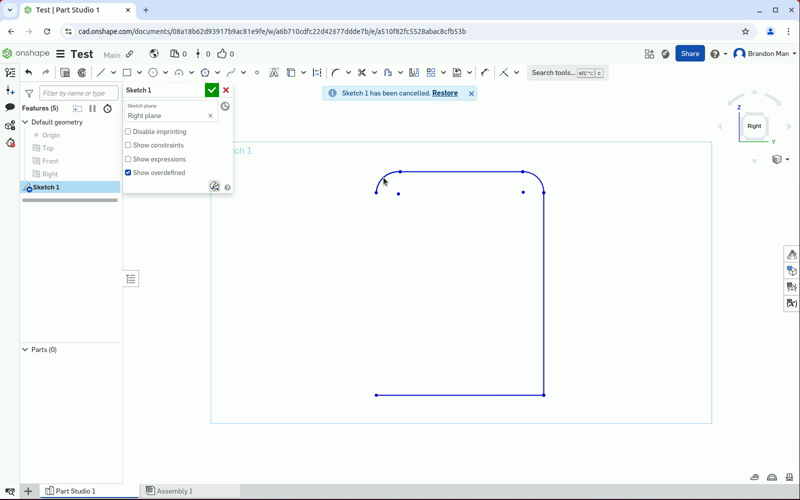
key(l)
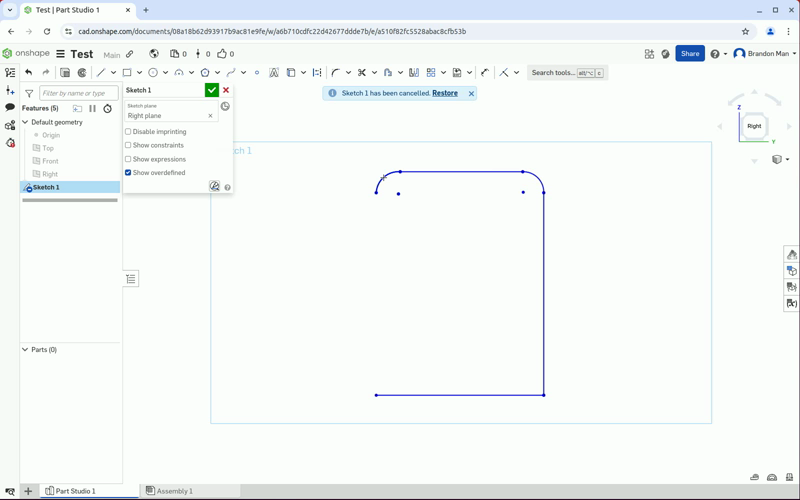
mouse_move(376, 192)
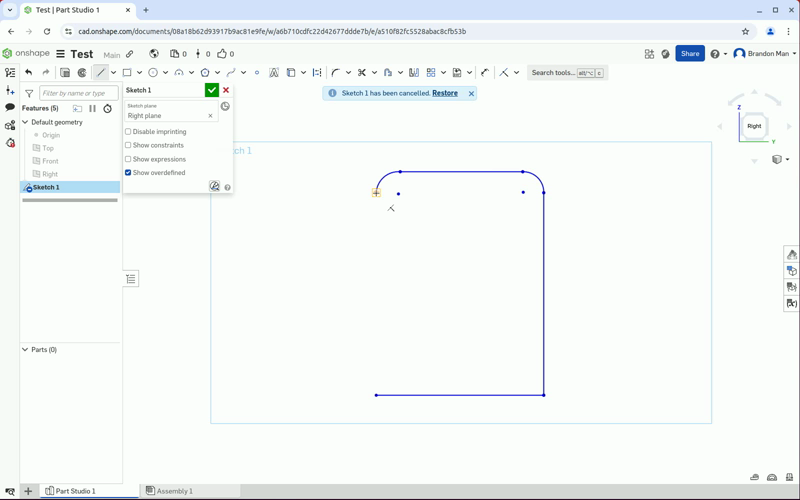
click(376, 192)
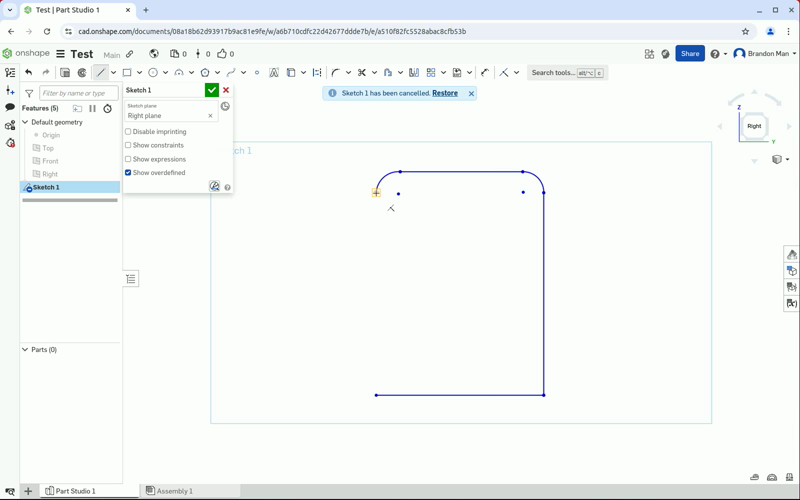
key_down(shift)
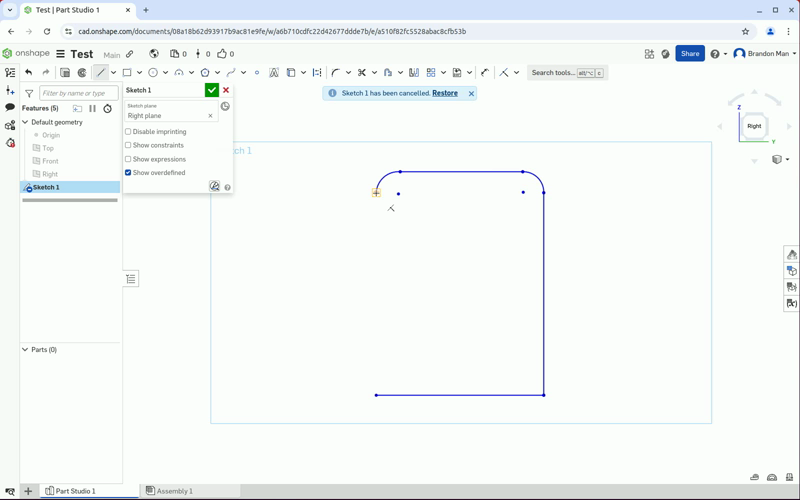
mouse_move(376, 395)
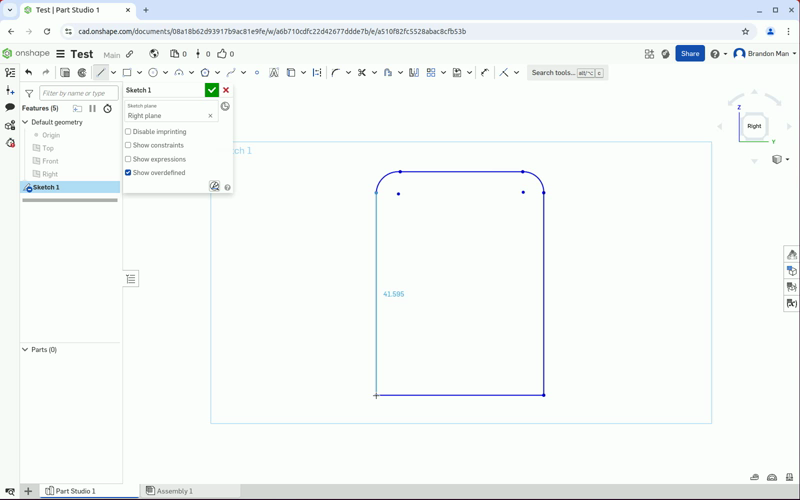
key_up(shift)
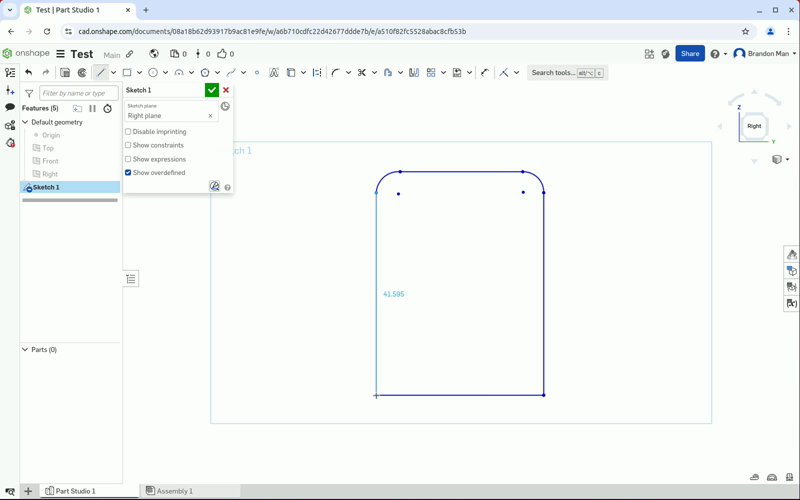
click(376, 395)
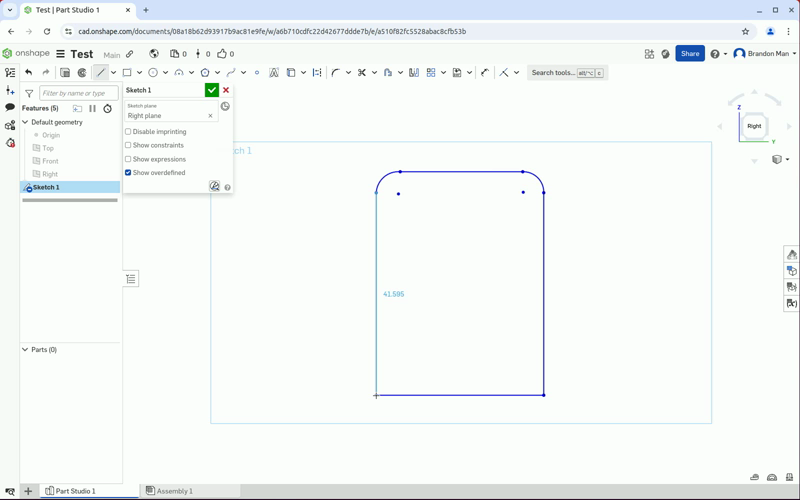
key(esc)
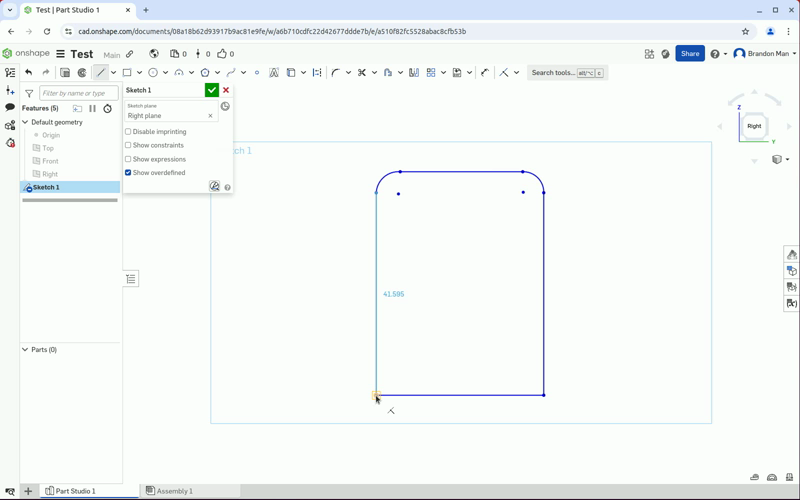
mouse_move(413, 312)
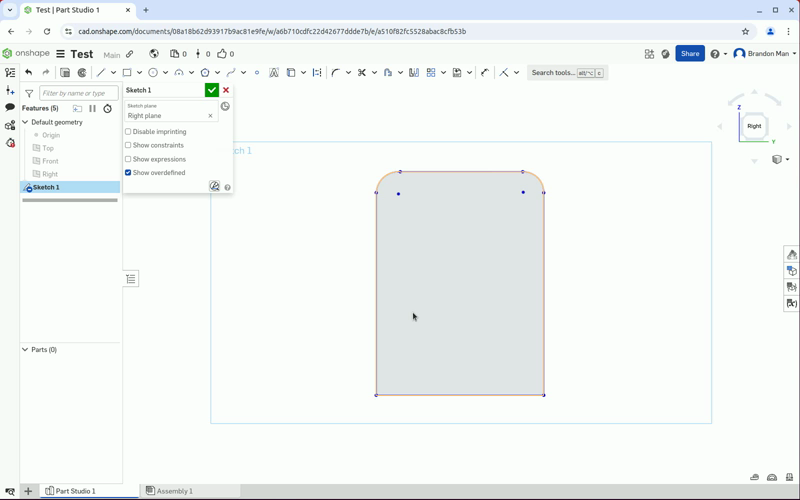
click(413, 312)
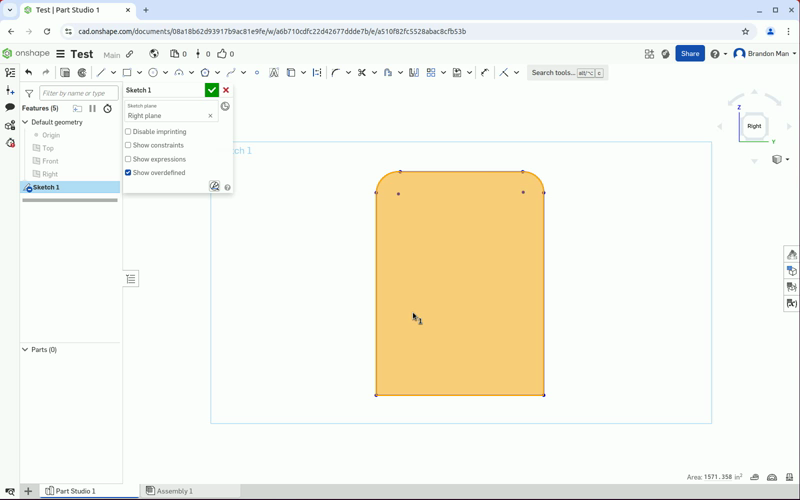
mouse_move(73, 352)
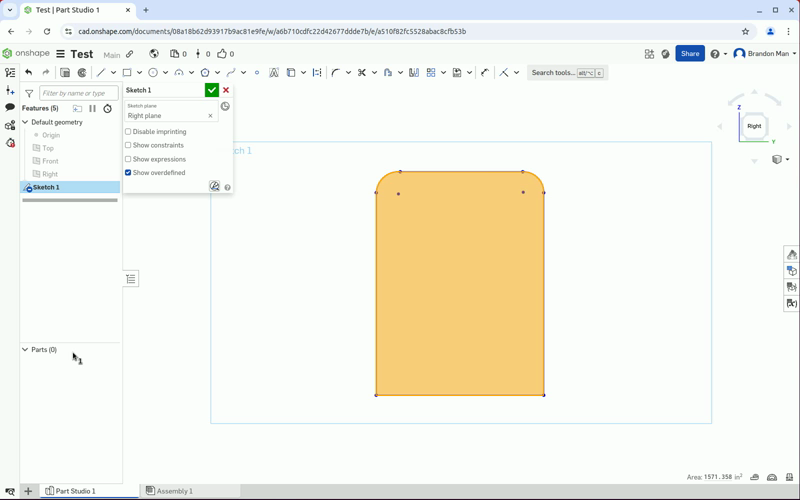
key(shift+y)
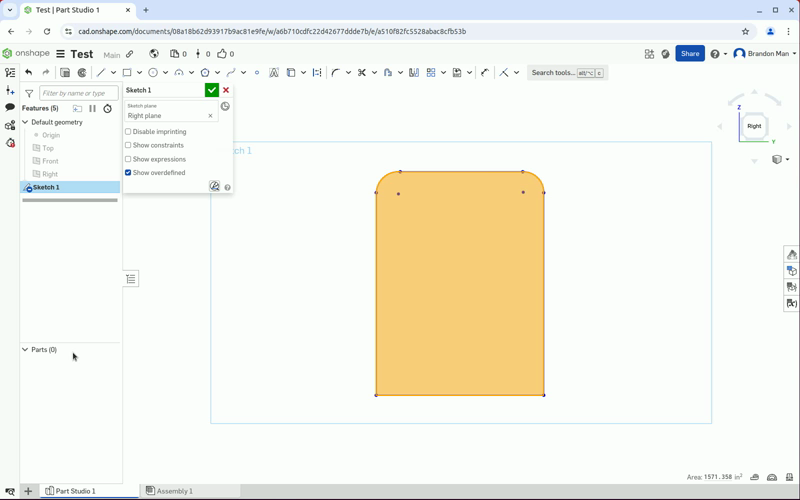
key(shift+e)
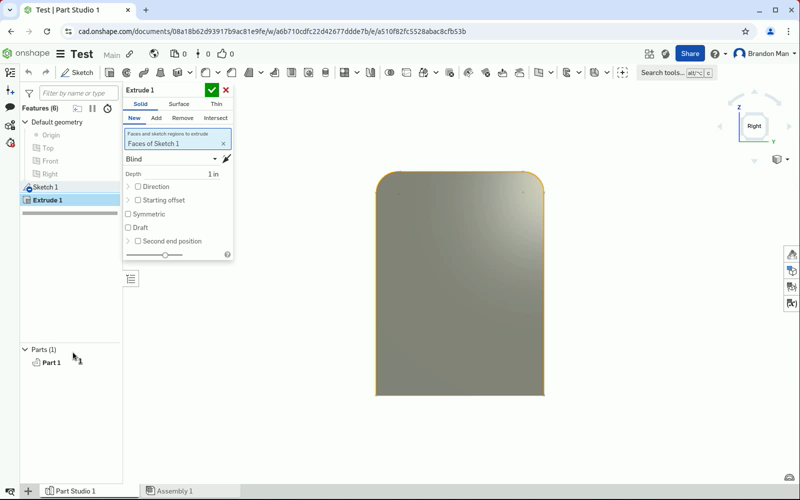
mouse_move(143, 106)
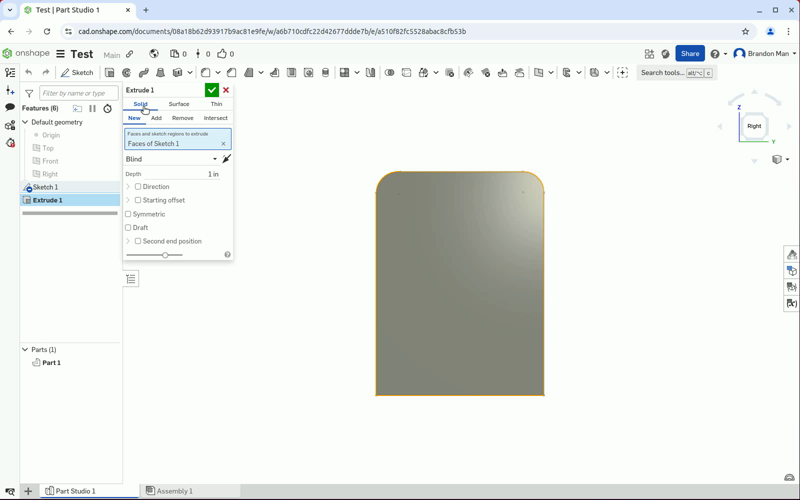
click(143, 106)
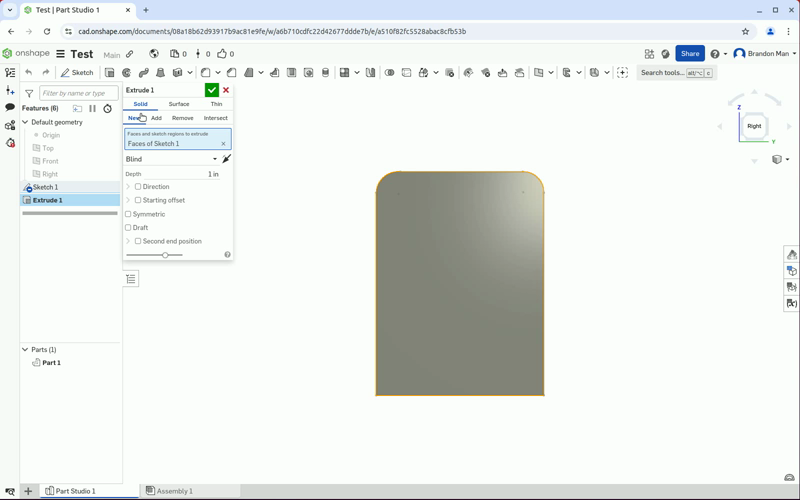
mouse_move(137, 120)
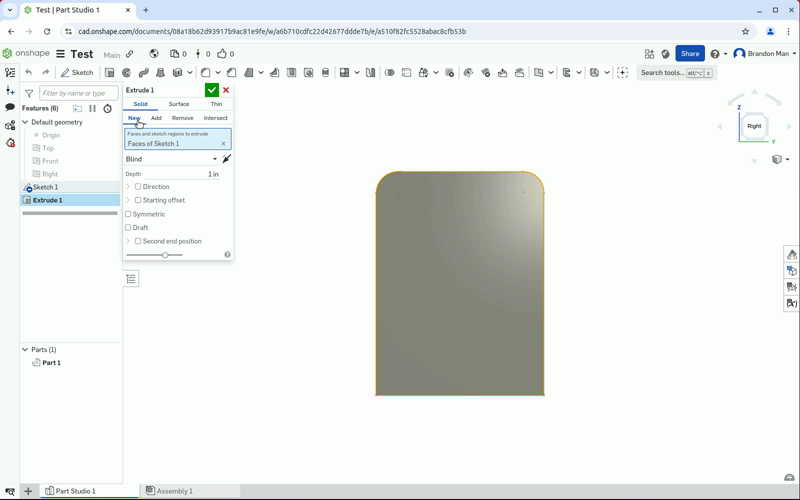
click(137, 120)
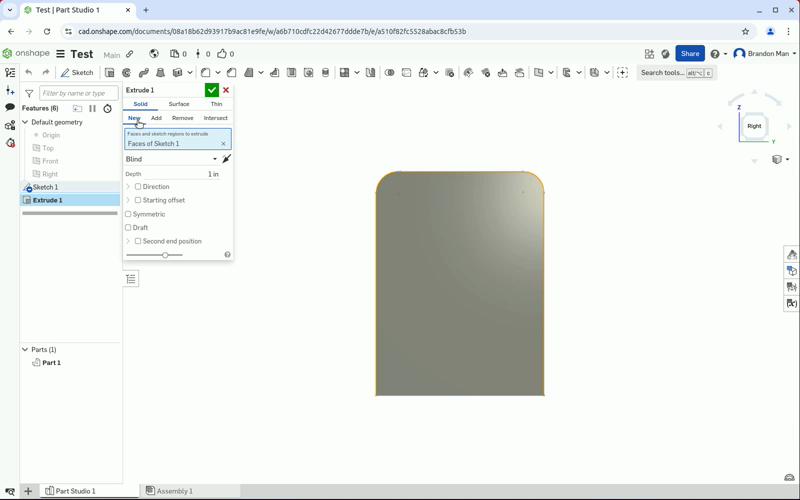
key(tab, 4)
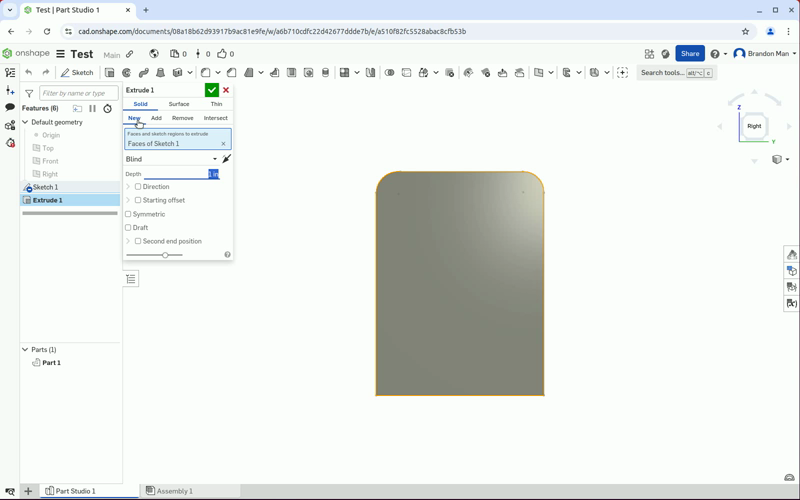
text(13.962)
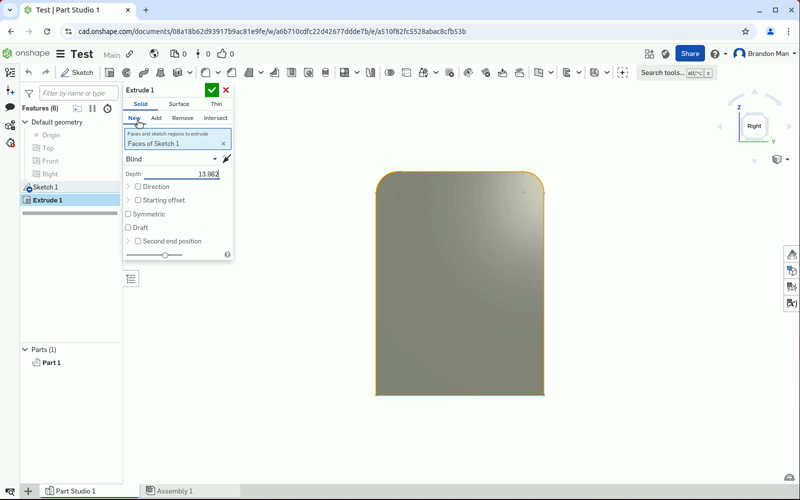
key(tab, 3)
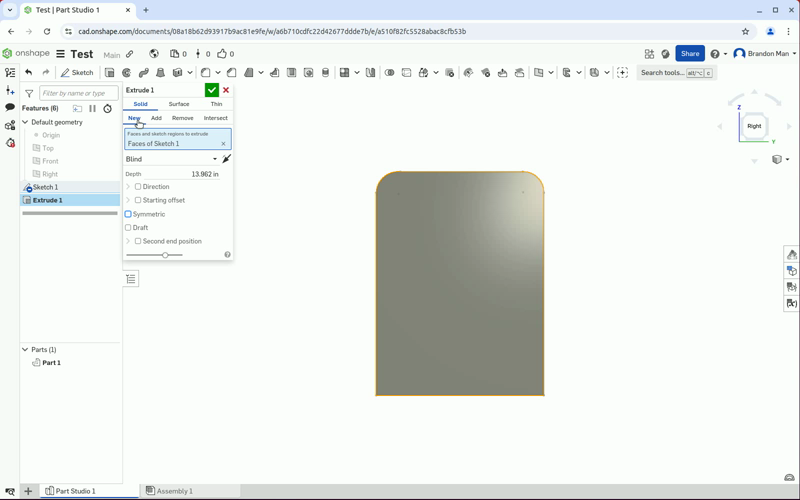
key(space)
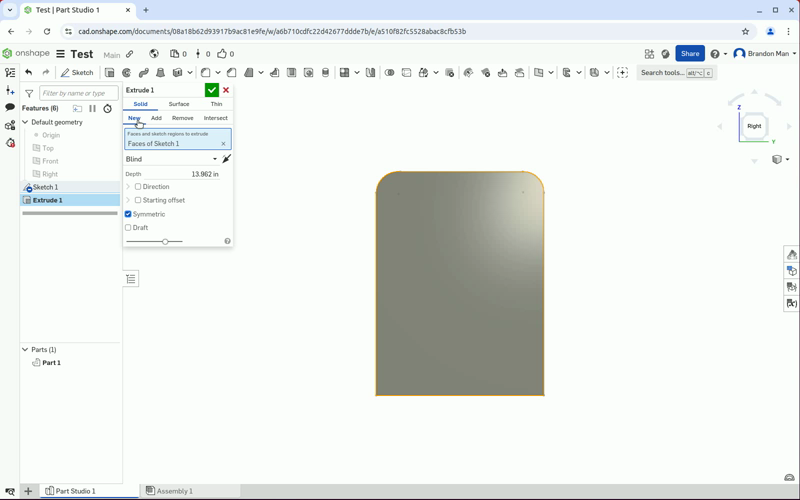
key(enter)
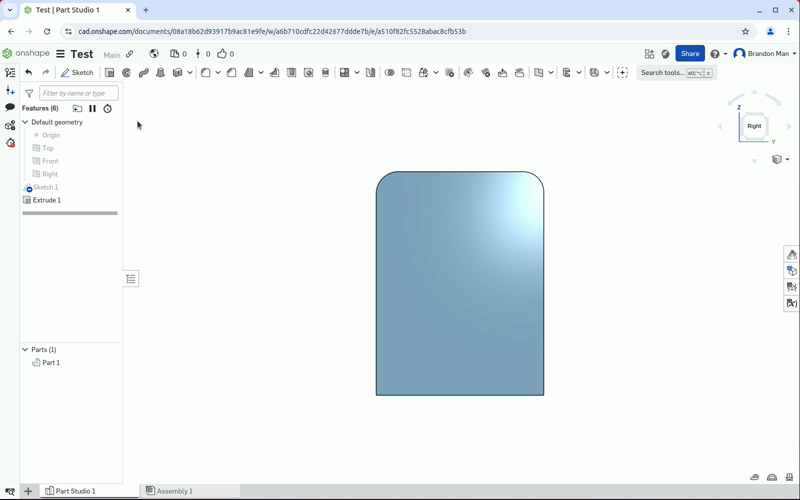
key(shift+h)
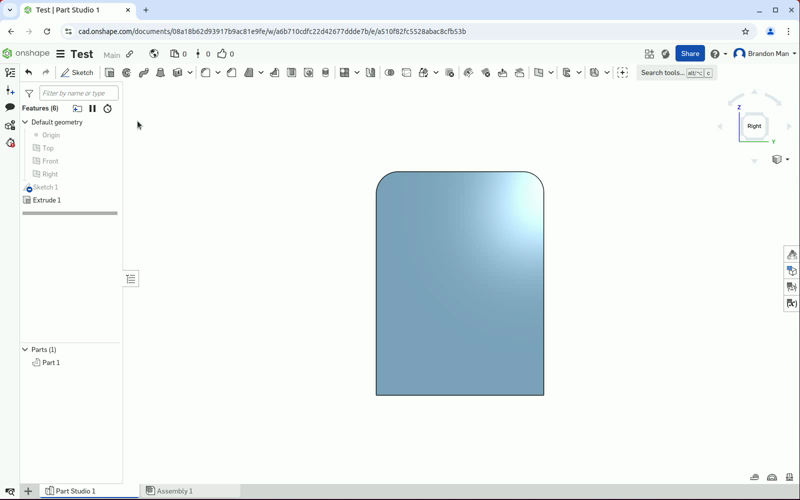
key(shift+h)
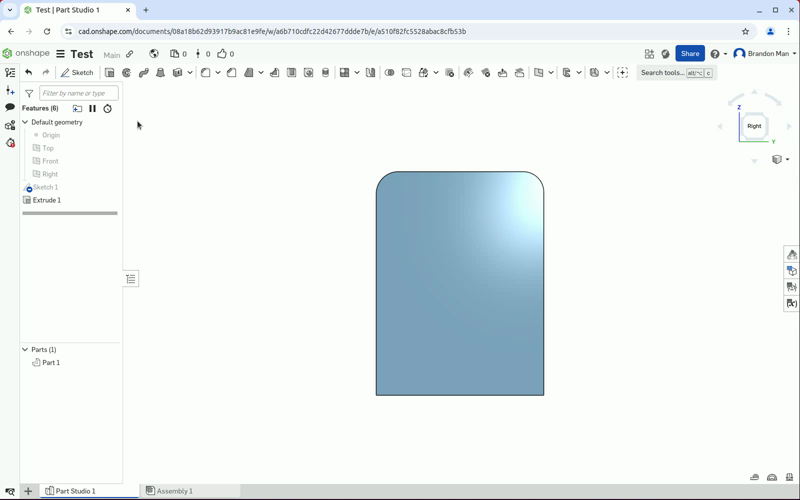
mouse_move(73, 189)
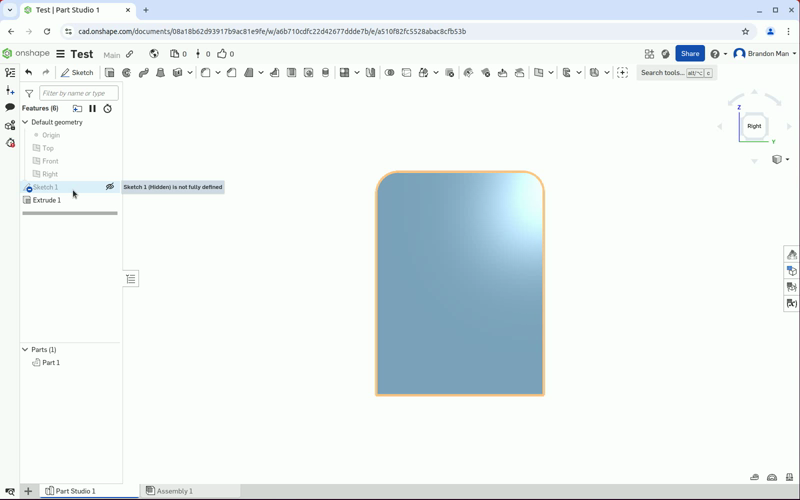
click(73, 189)
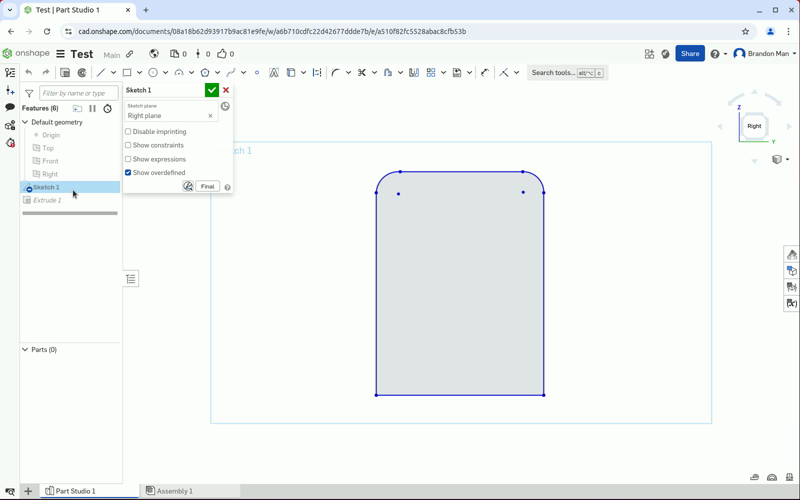
mouse_move(229, 92)
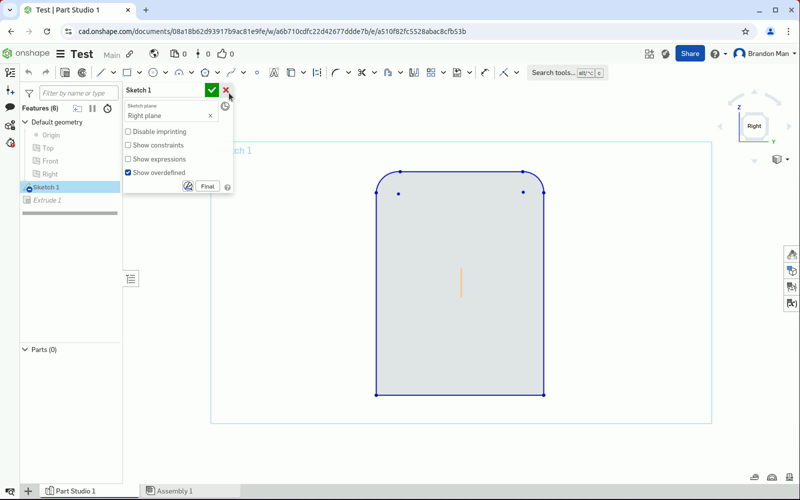
click(229, 92)
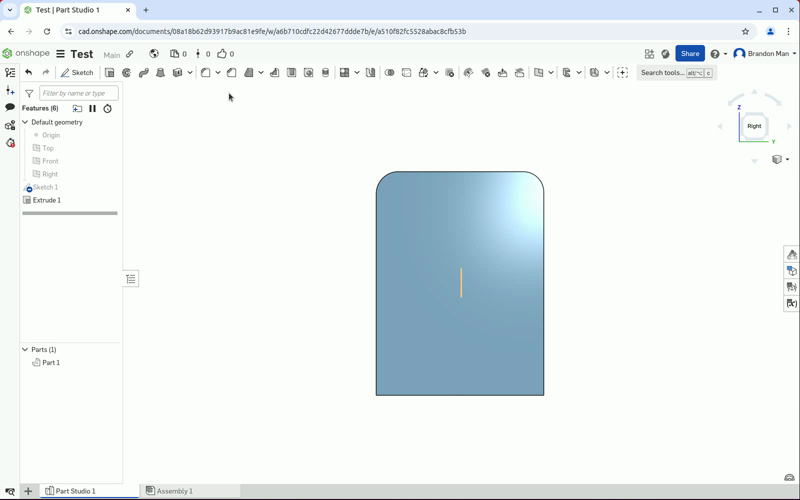
mouse_move(541, 75)
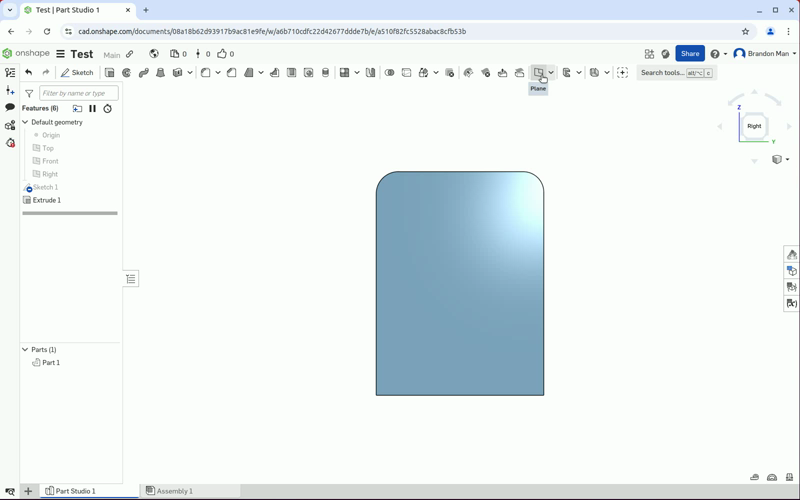
click(541, 75)
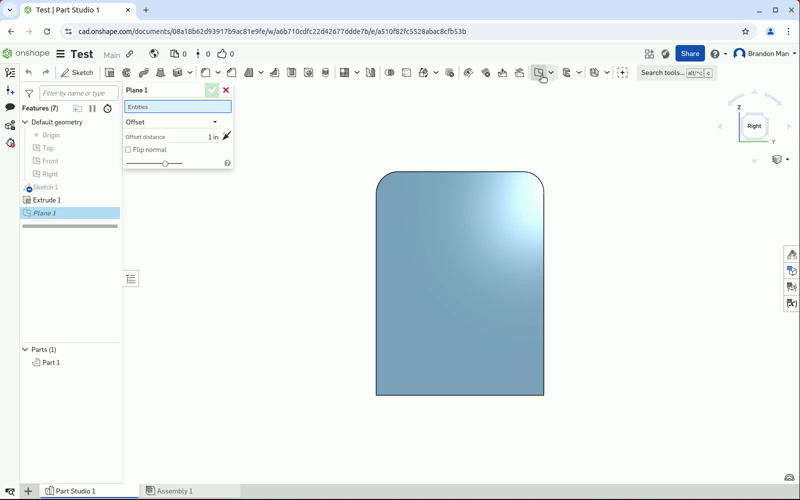
mouse_move(73, 176)
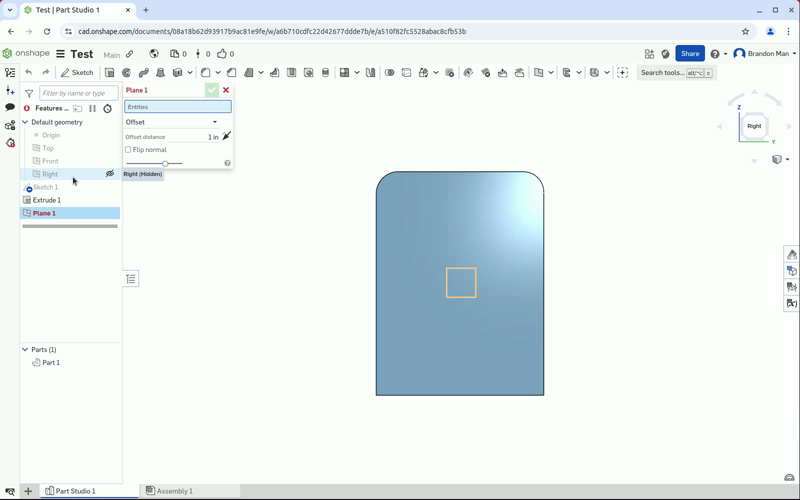
click(73, 176)
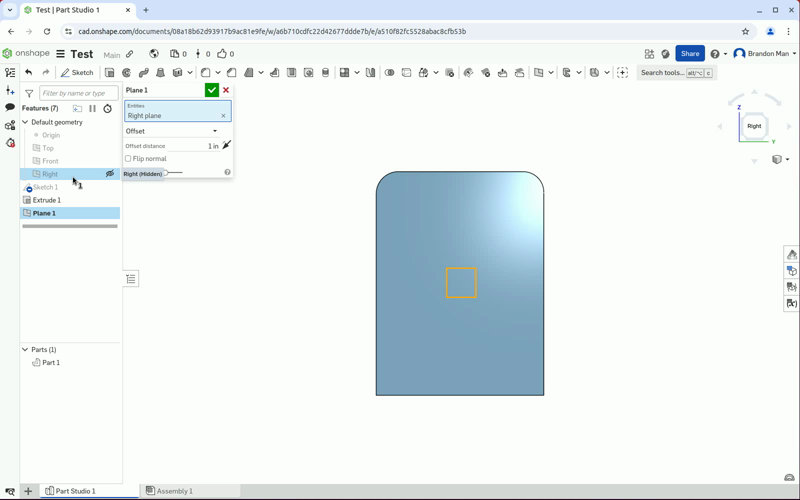
key(tab, 2)
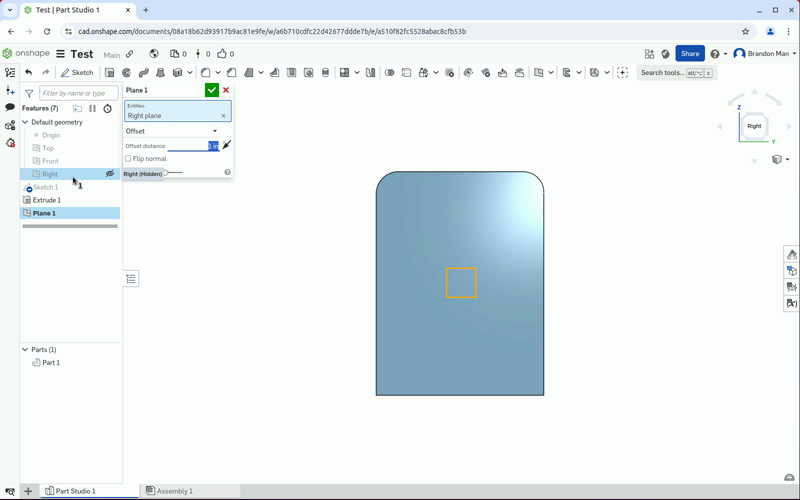
text(6.994)
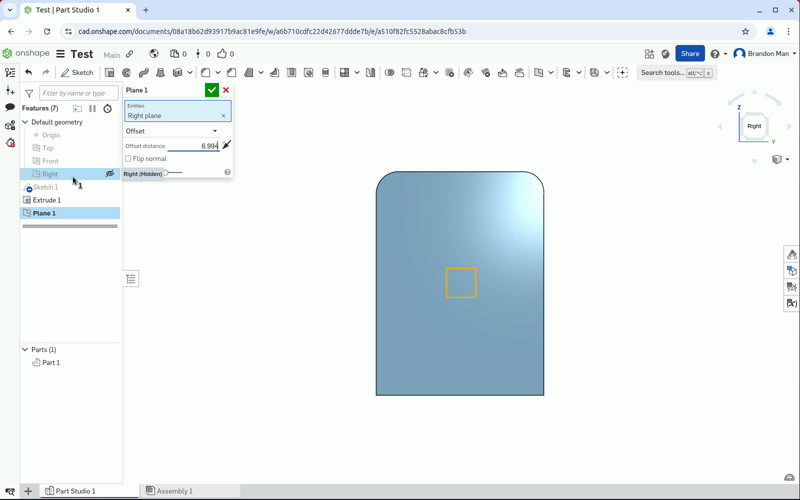
key(enter, 2)
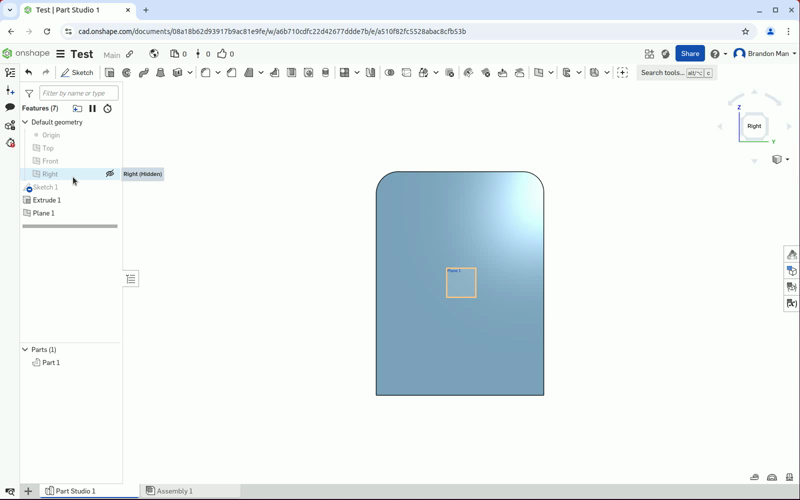
key(shift+s)
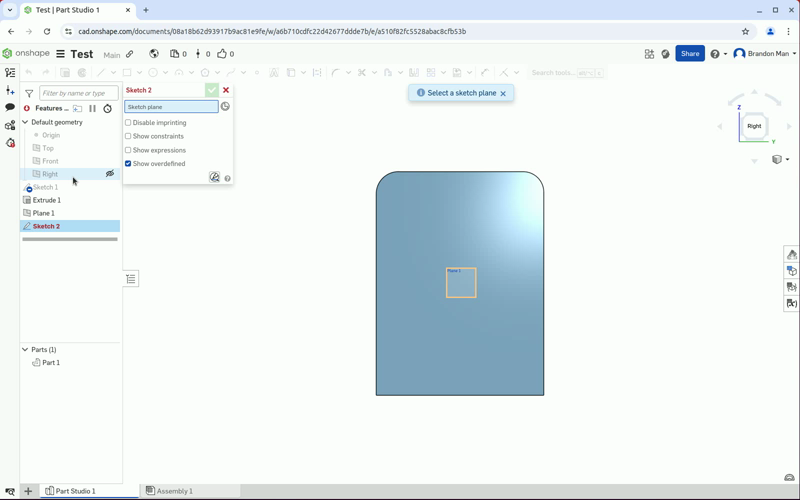
mouse_move(73, 215)
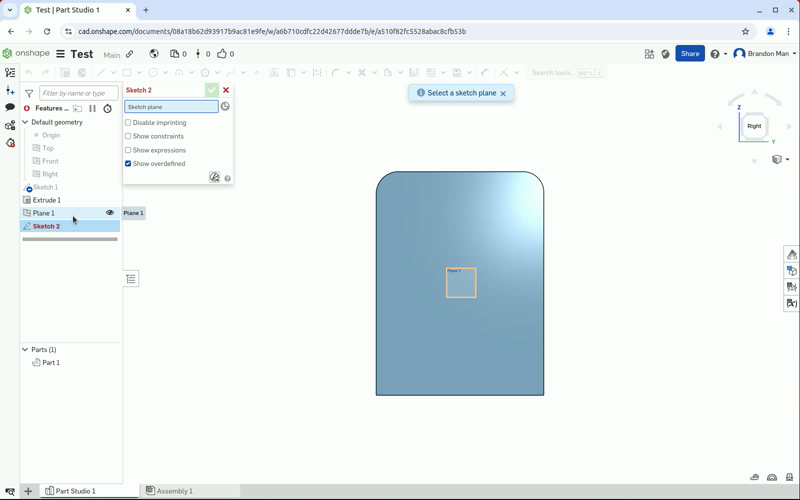
click(73, 215)
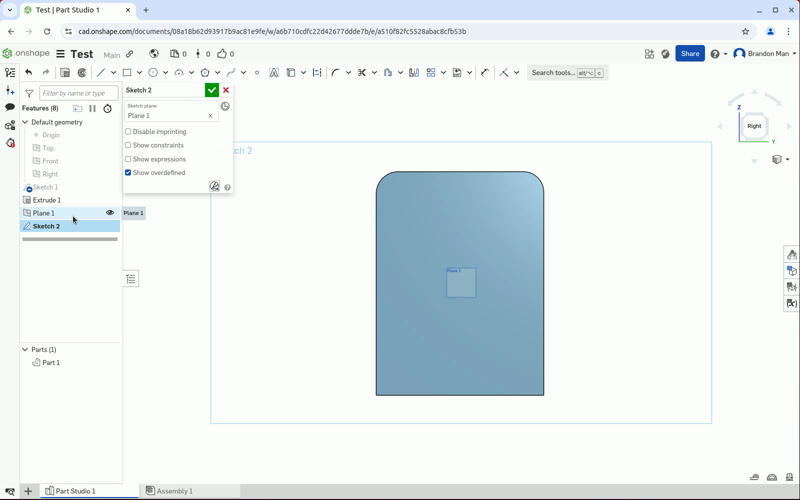
mouse_move(73, 352)
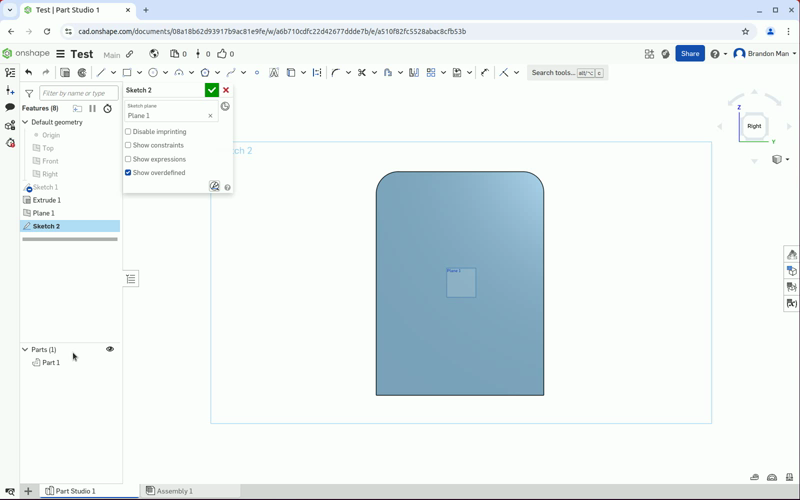
key(y)
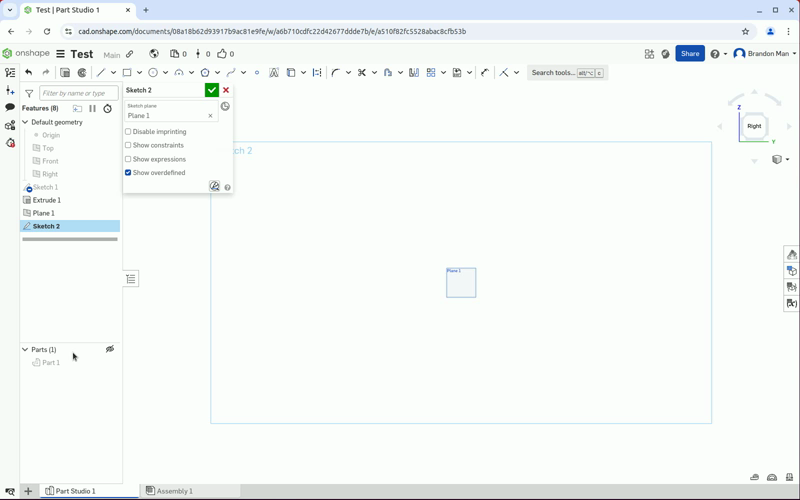
key(c)
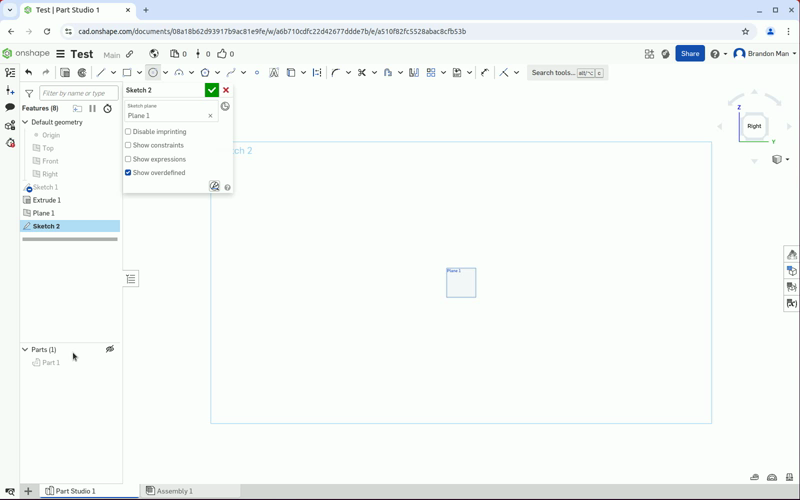
key_down(shift)
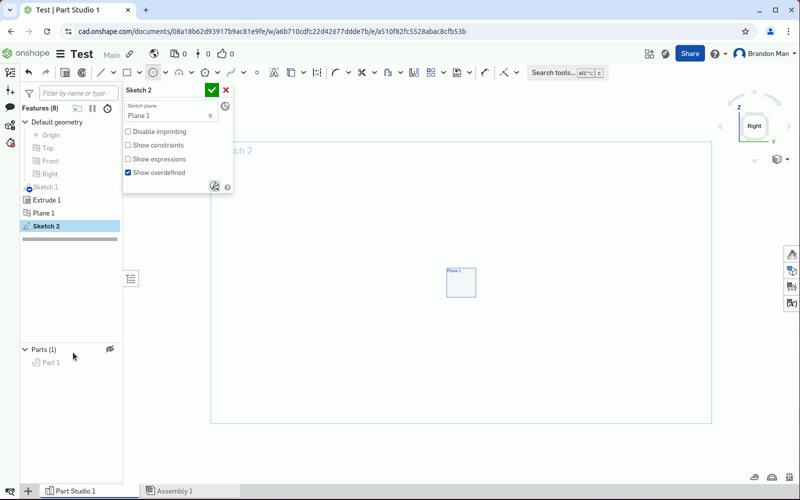
mouse_move(460, 294)
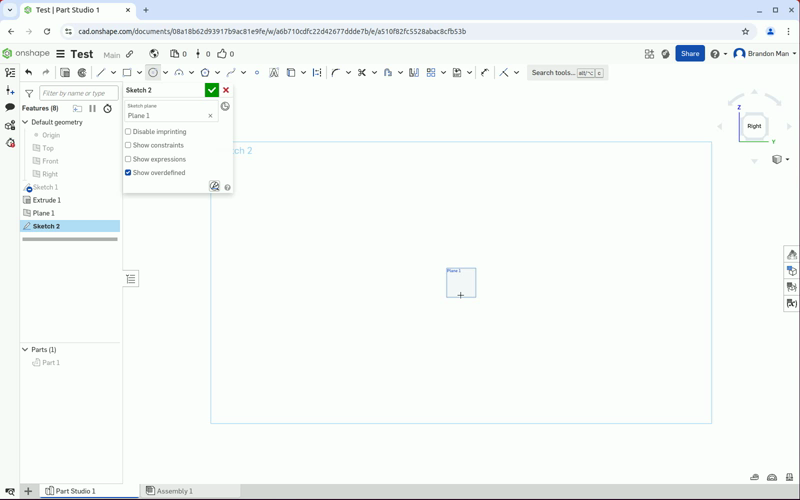
click(460, 294)
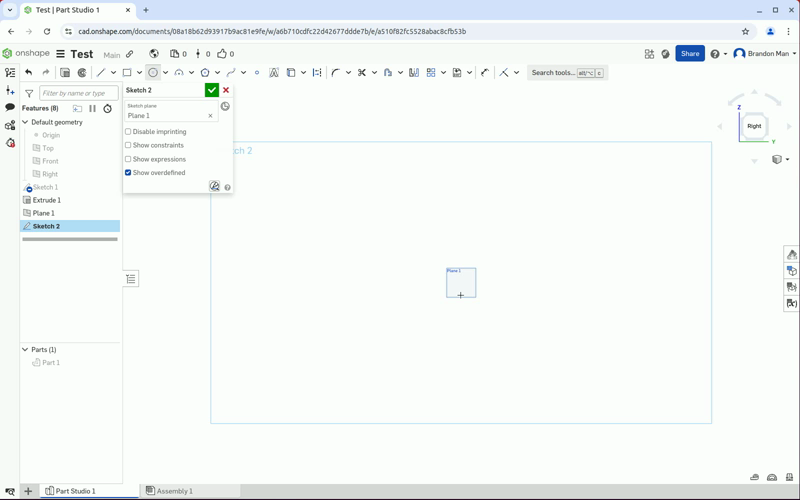
key_up(shift)
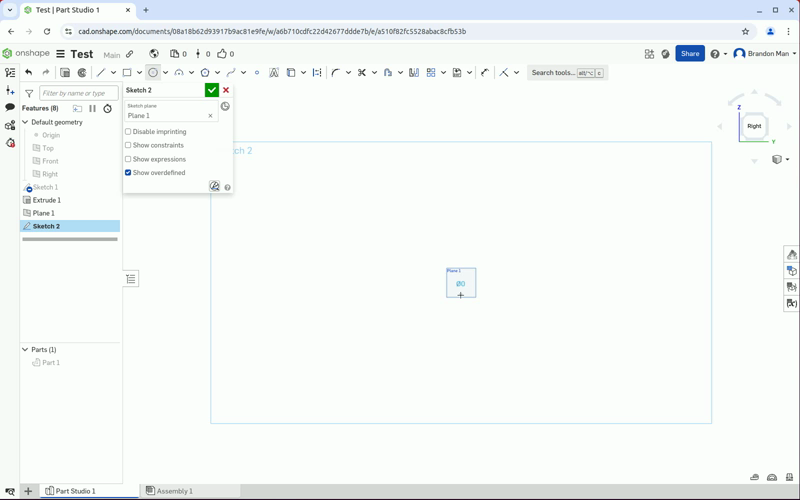
mouse_move(498, 294)
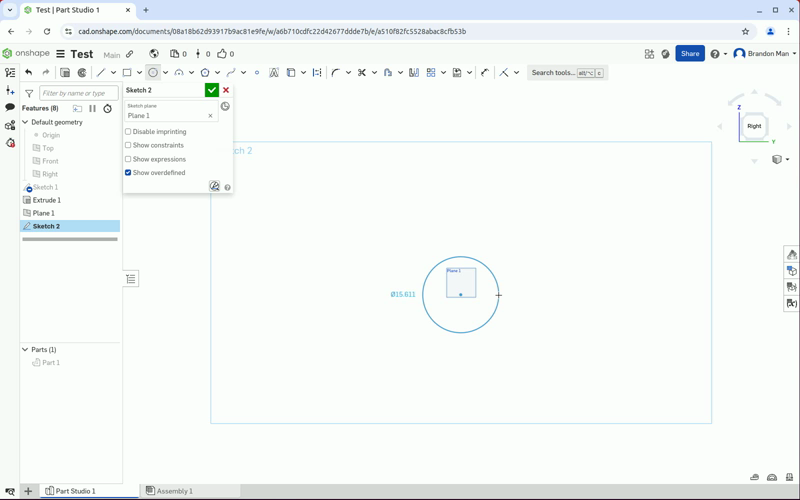
click(498, 294)
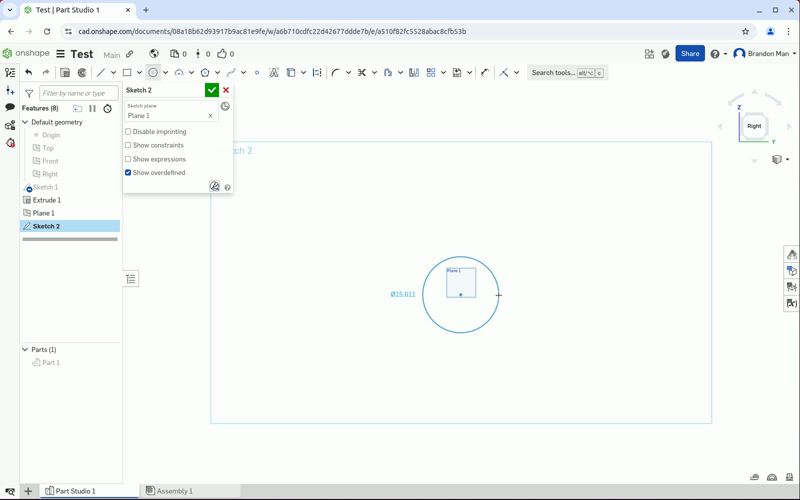
key(esc)
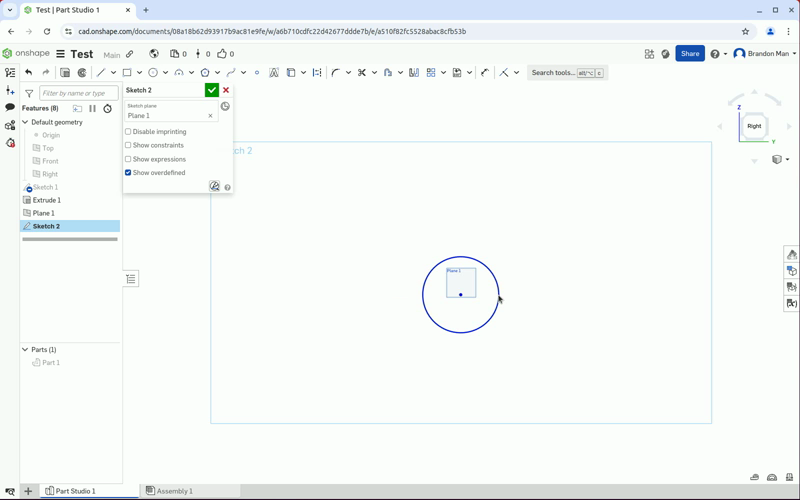
mouse_move(491, 292)
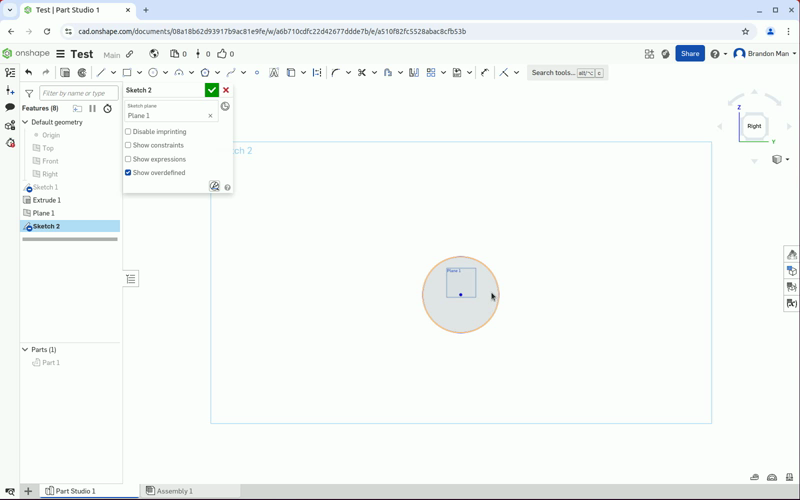
click(491, 292)
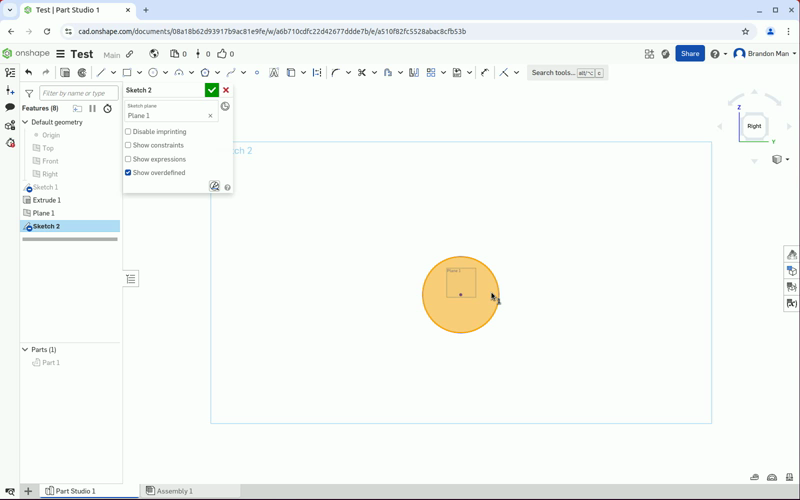
mouse_move(73, 352)
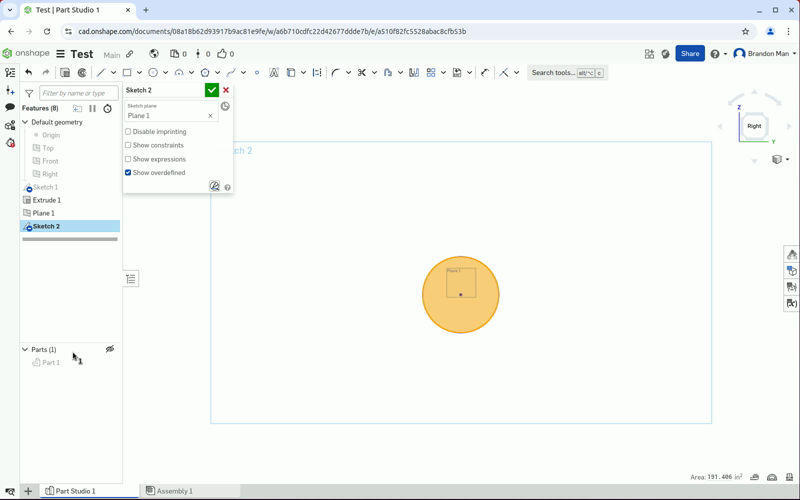
key(shift+y)
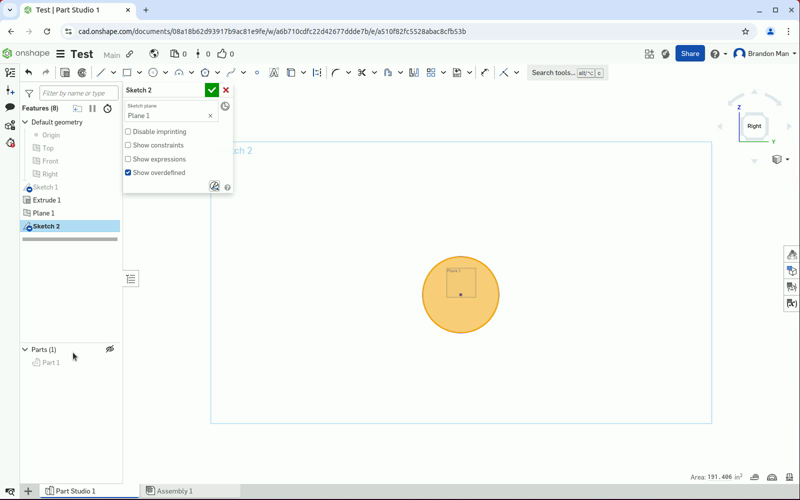
key(shift+e)
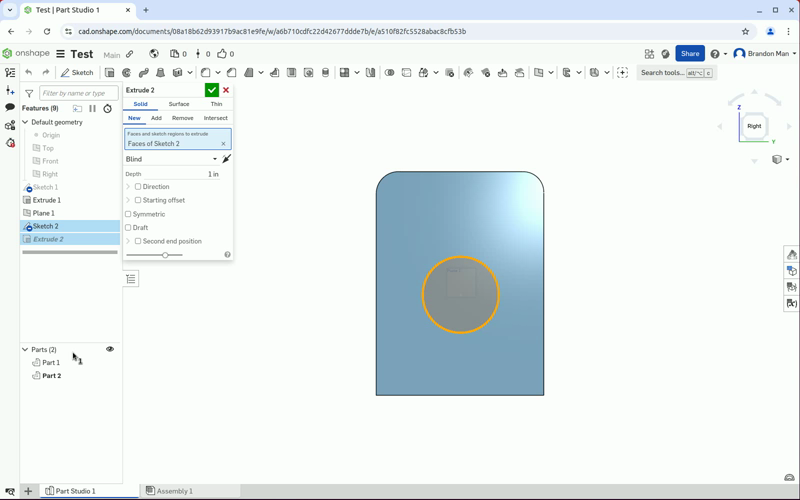
mouse_move(143, 106)
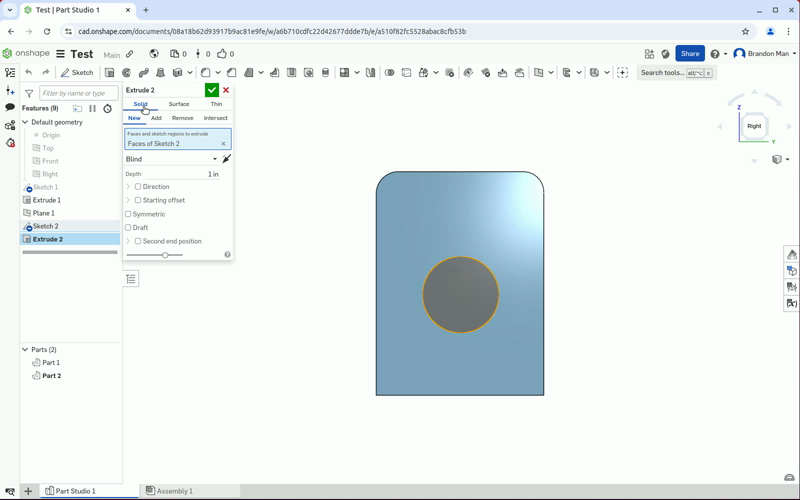
click(143, 106)
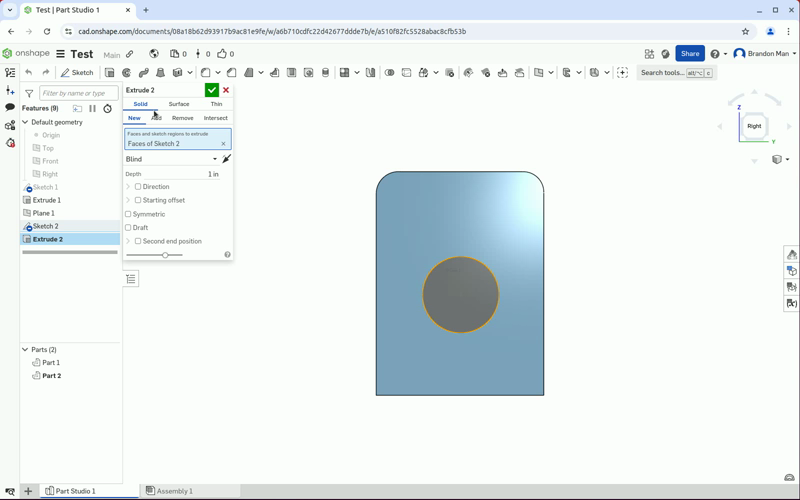
mouse_move(186, 120)
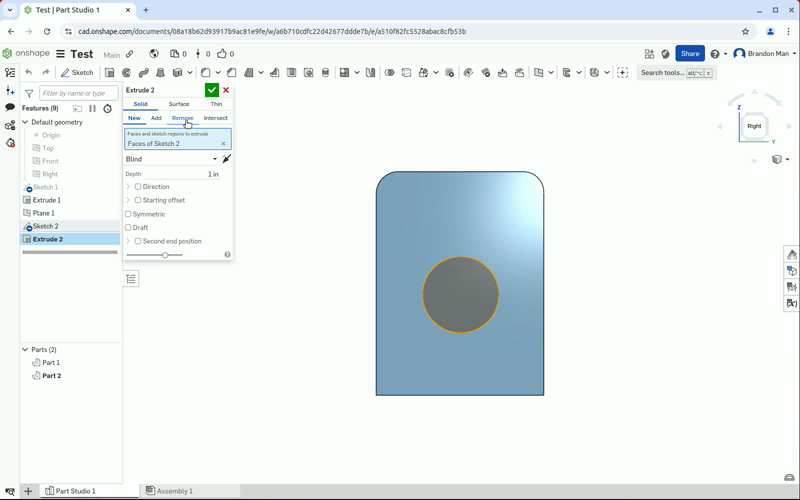
click(186, 120)
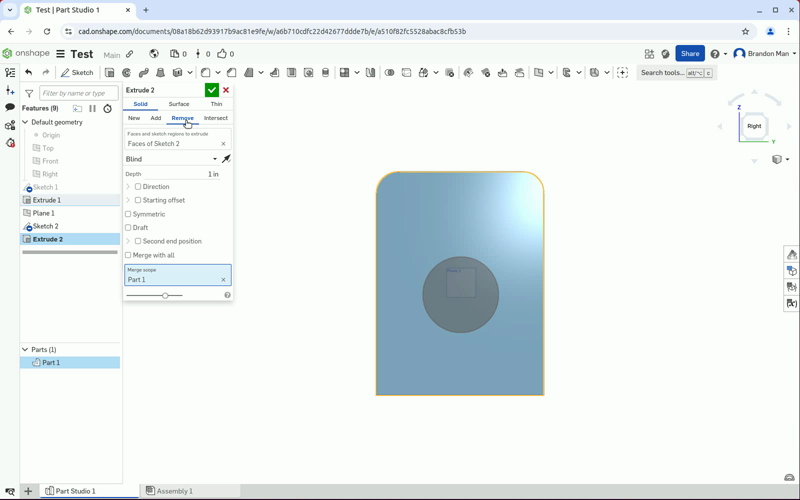
key(tab, 4)
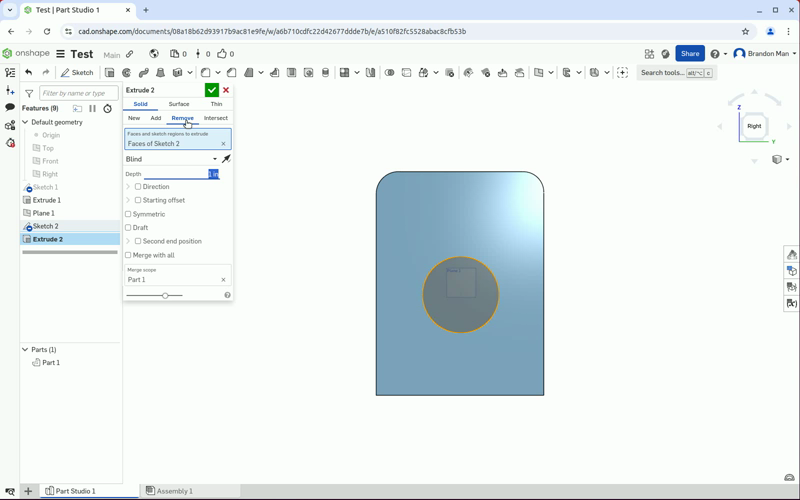
text(18.535)
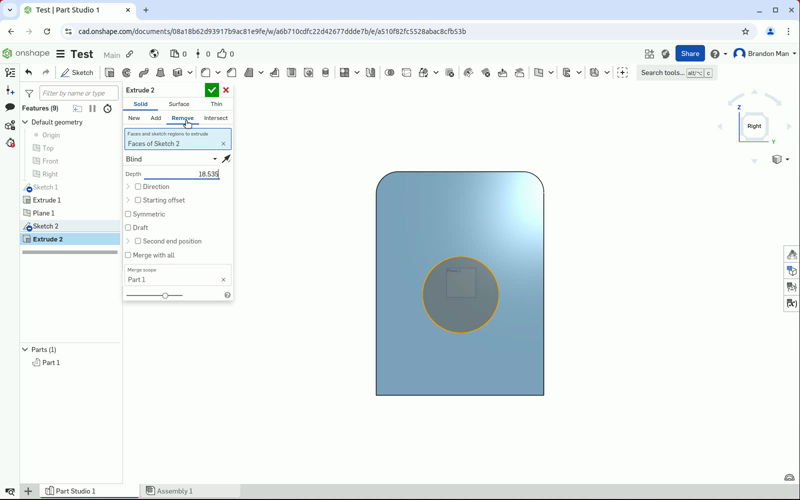
key(tab, 6)
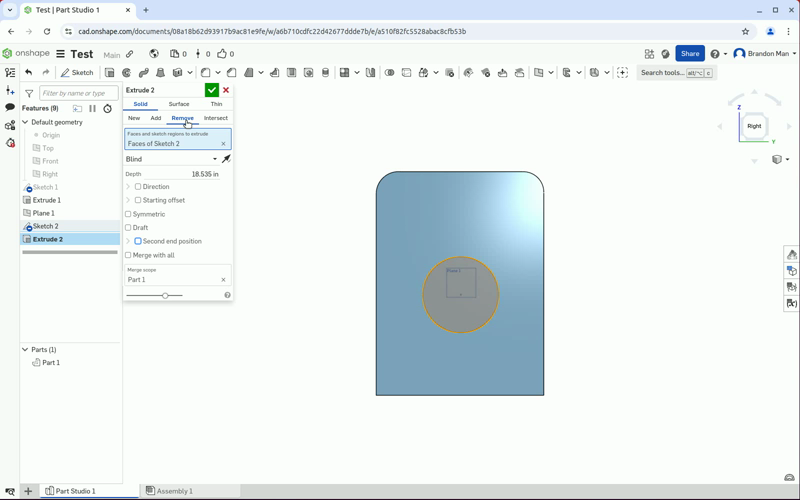
key(space)
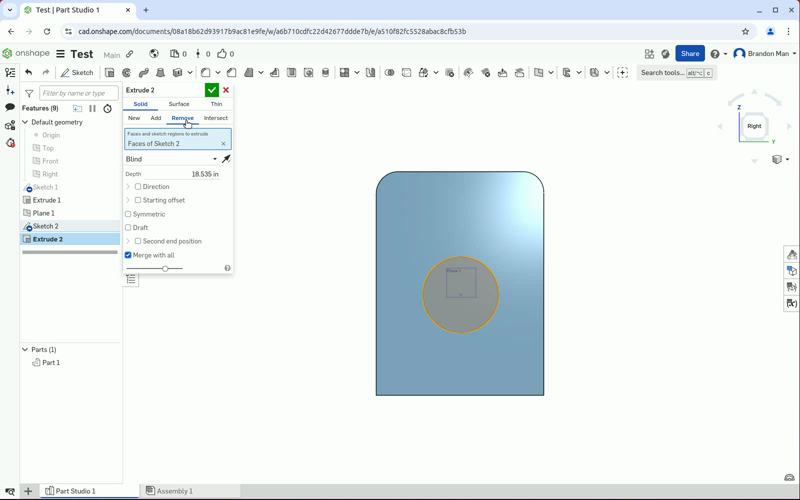
key(enter)
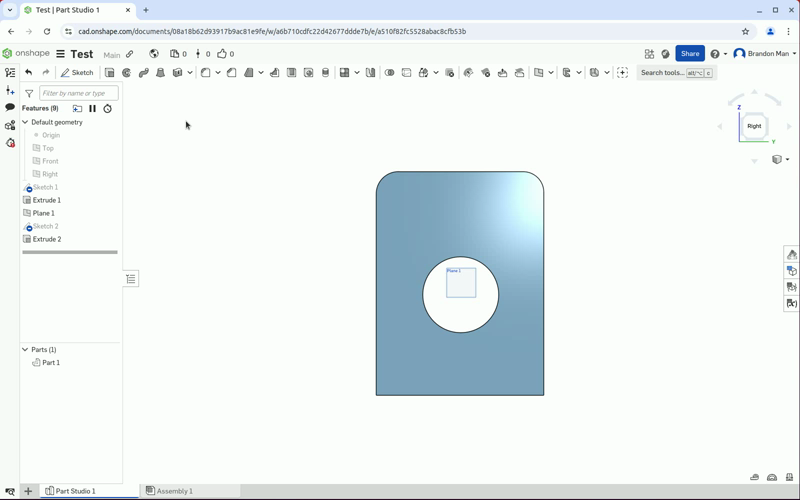
key(shift+h)
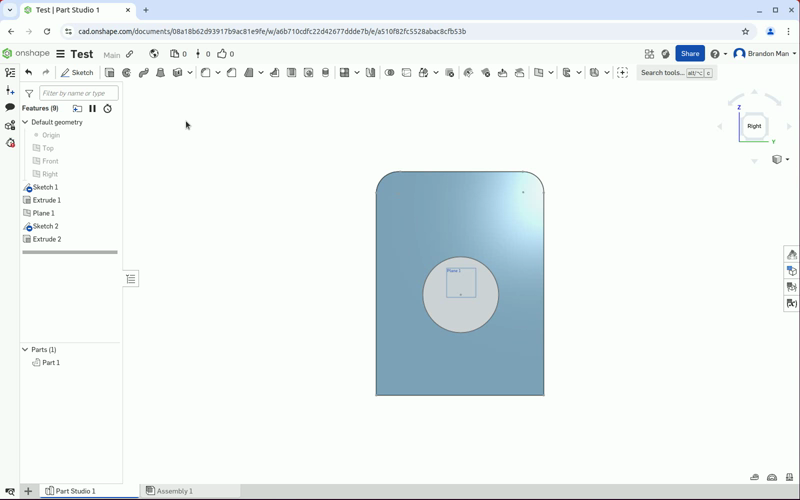
key(shift+h)
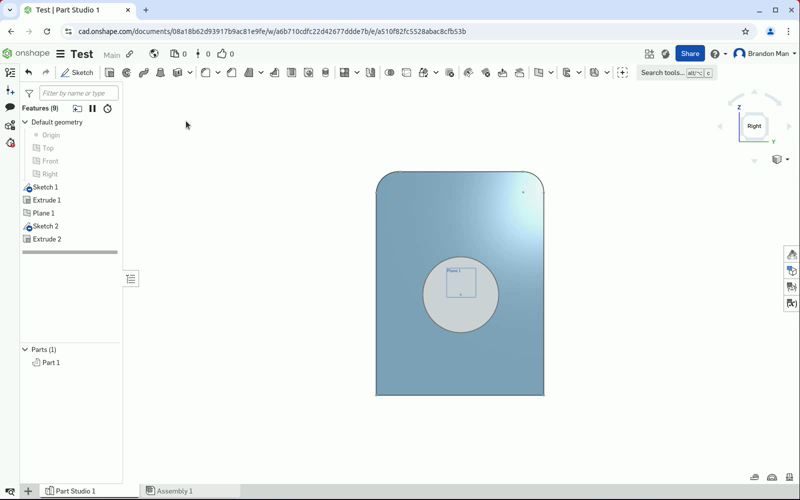
key(shift+7)
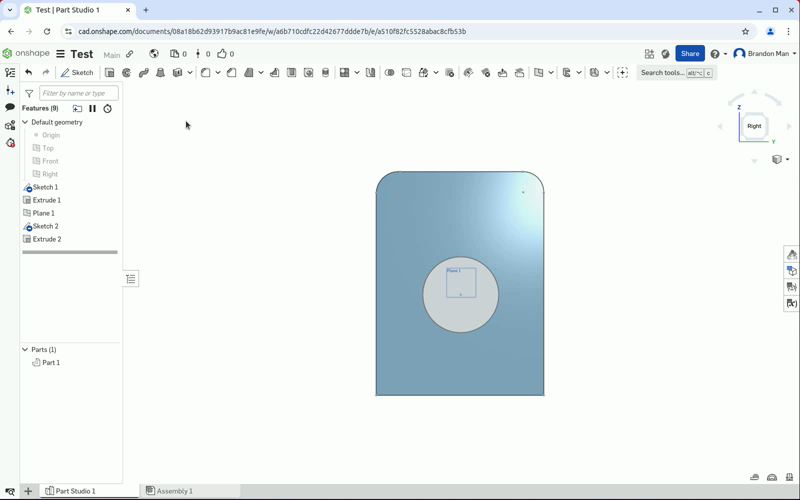
key(right, 2)
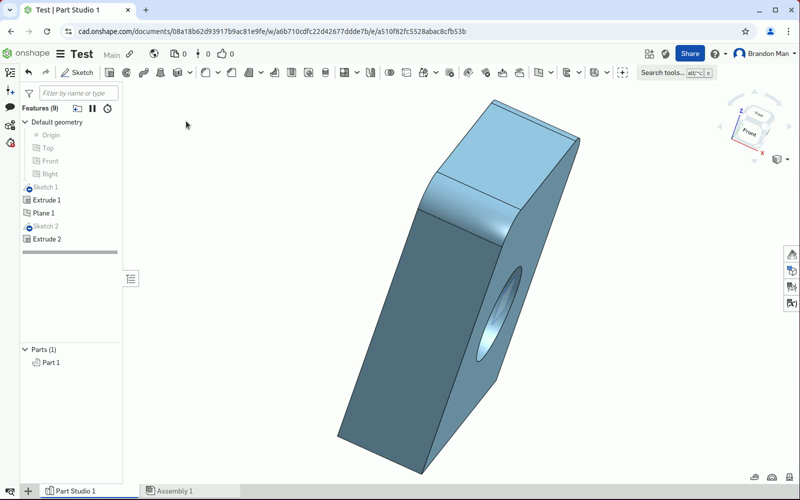
key(down, 2)
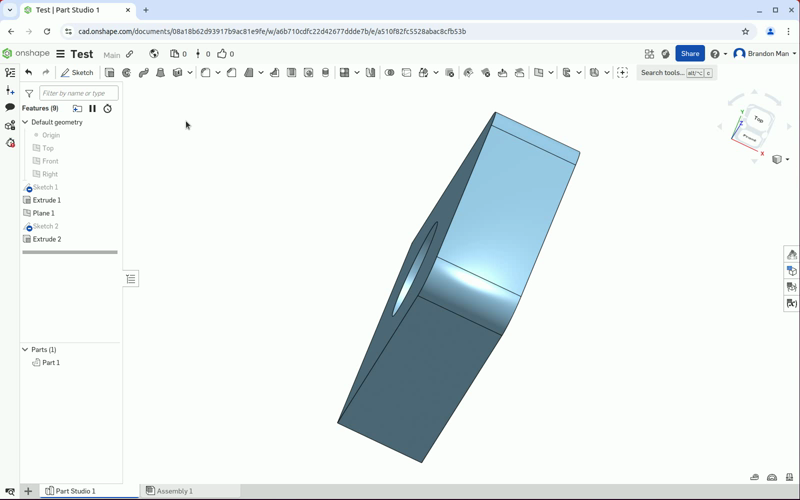
key(up, 2)
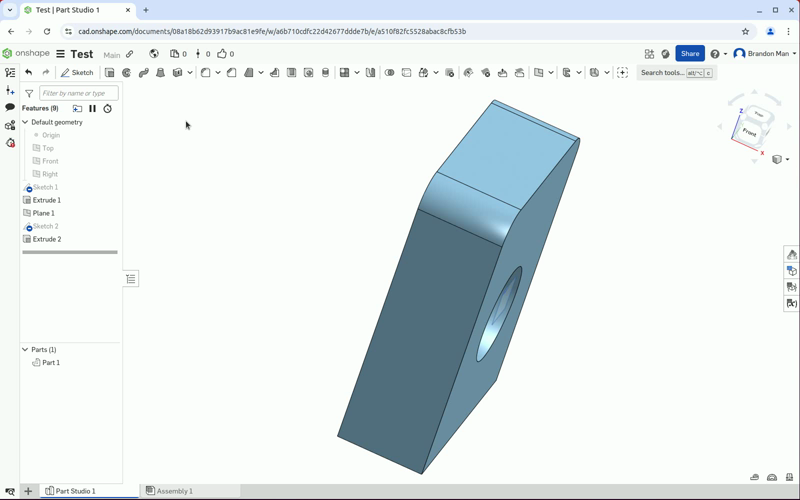
key(left, 2)
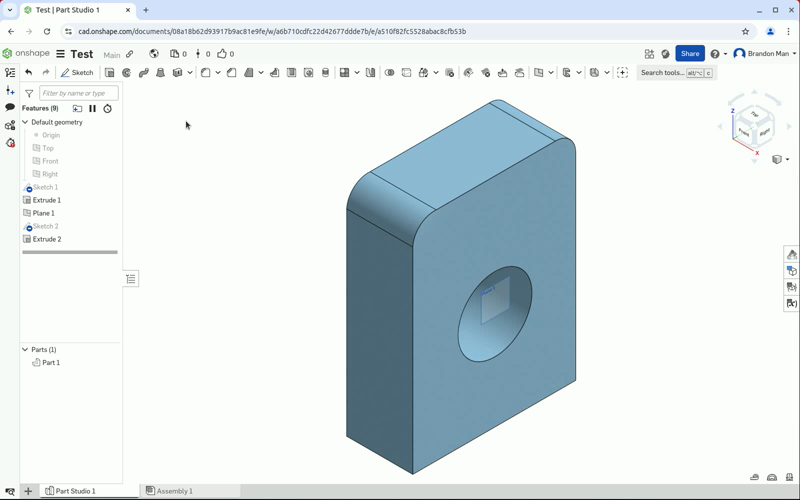
mouse_move(73, 189)
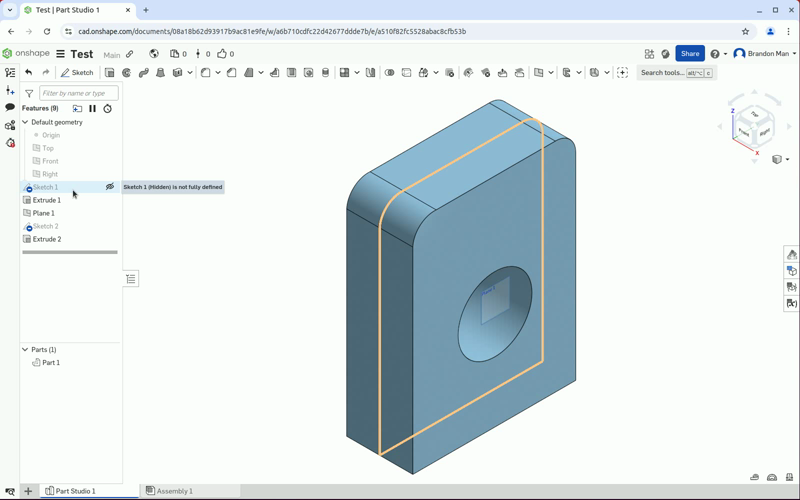
click(73, 189)